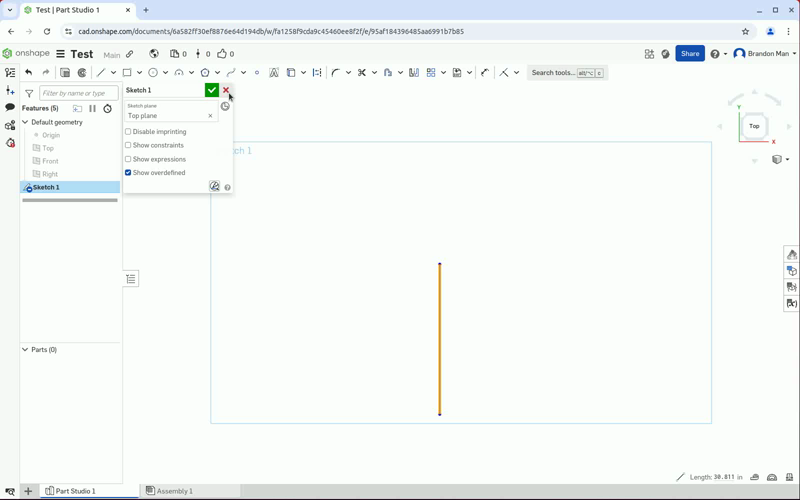
key(shift+h)
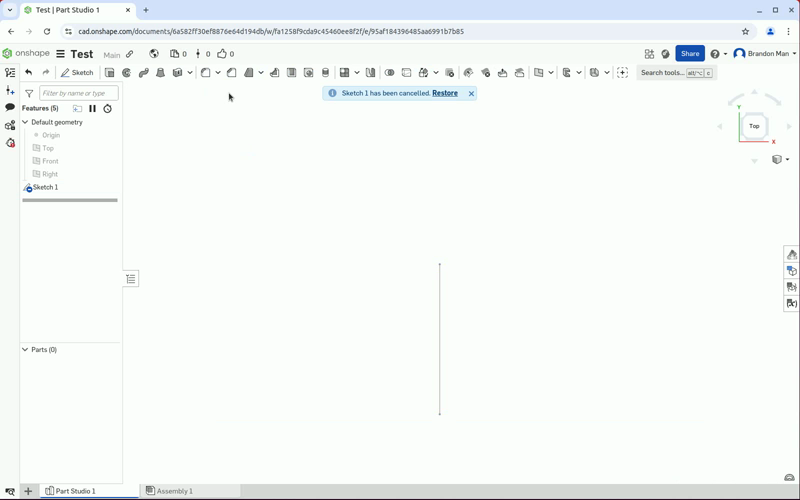
key(shift+s)
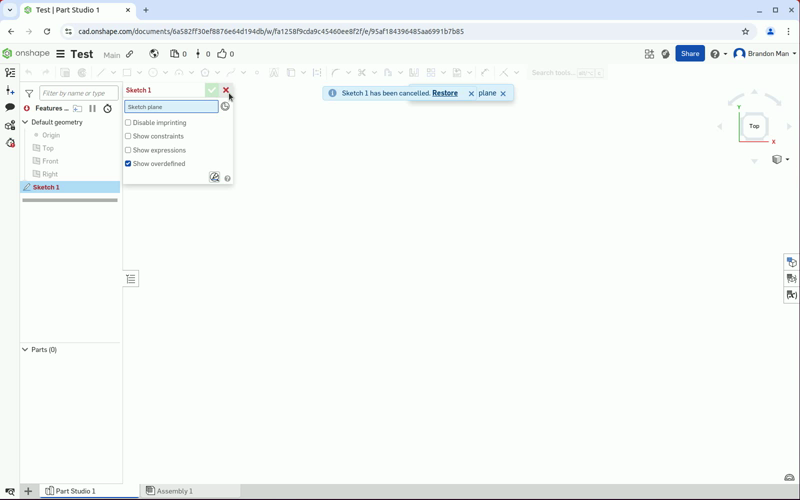
mouse_move(73, 150)
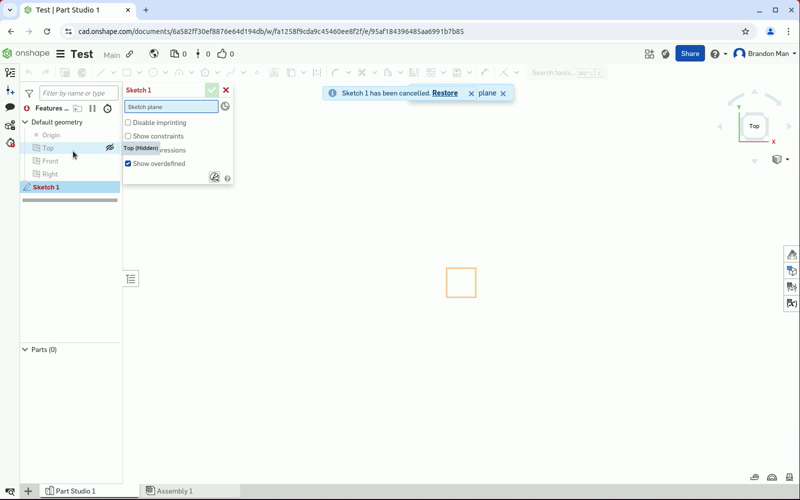
click(73, 150)
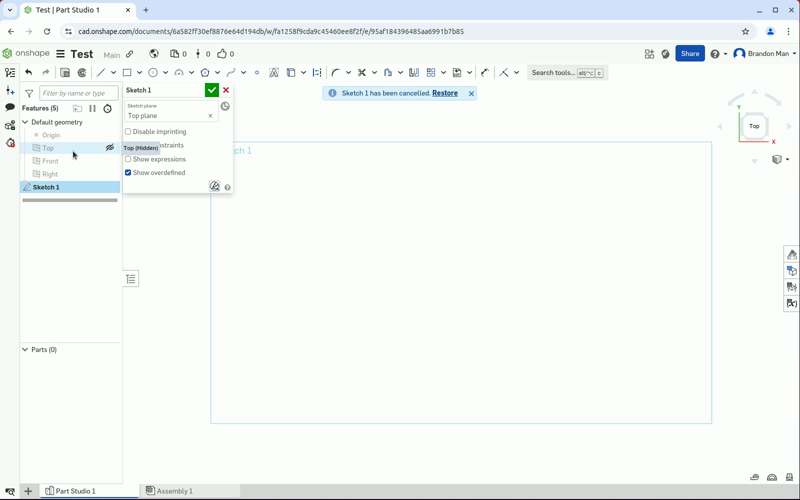
mouse_move(73, 352)
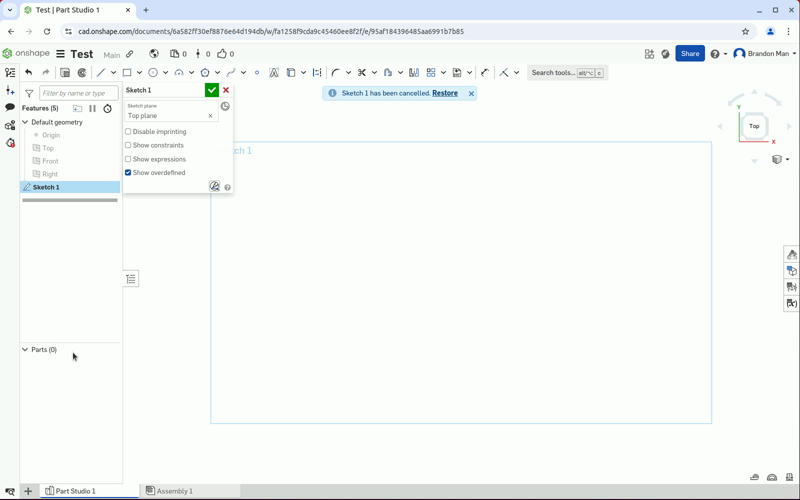
key(y)
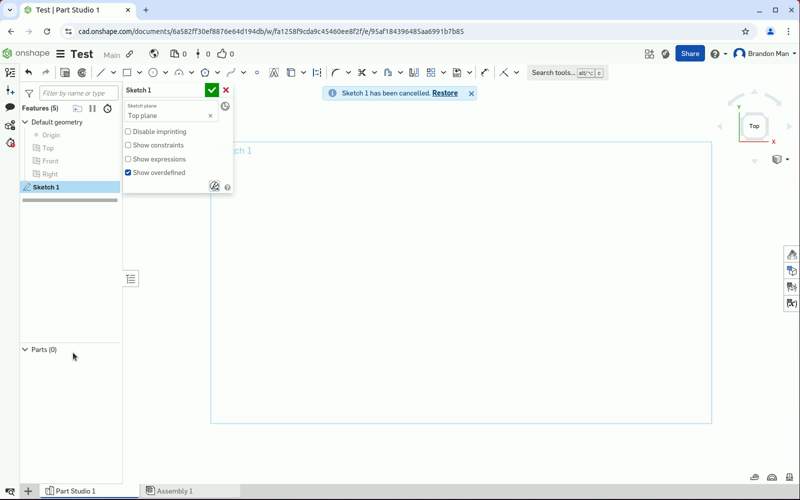
key(l)
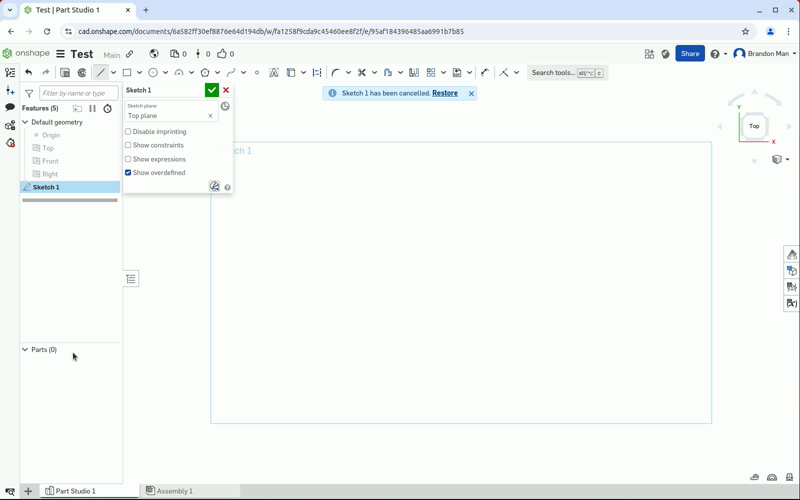
key_down(shift)
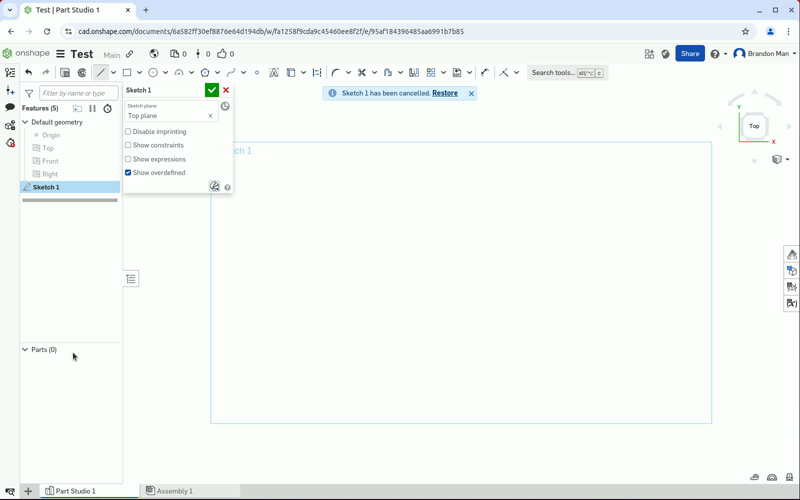
mouse_move(460, 245)
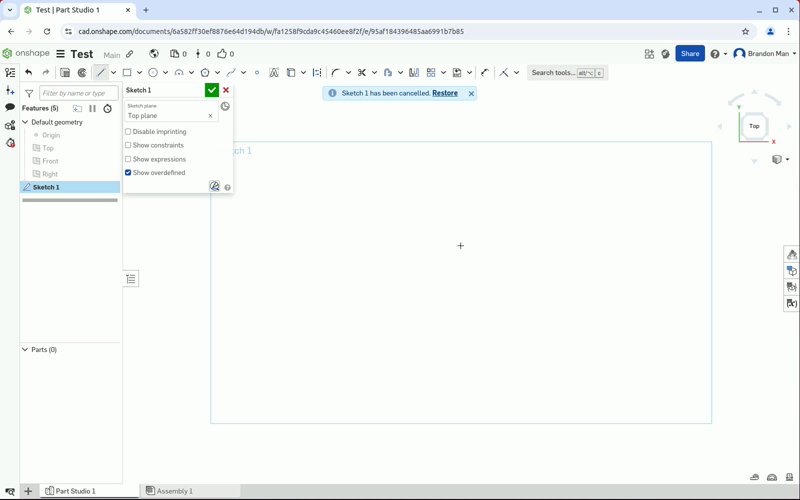
click(460, 245)
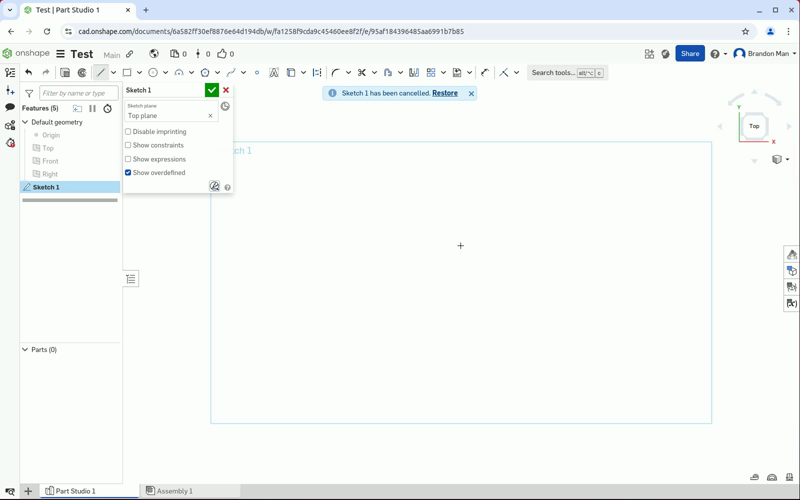
key_up(shift)
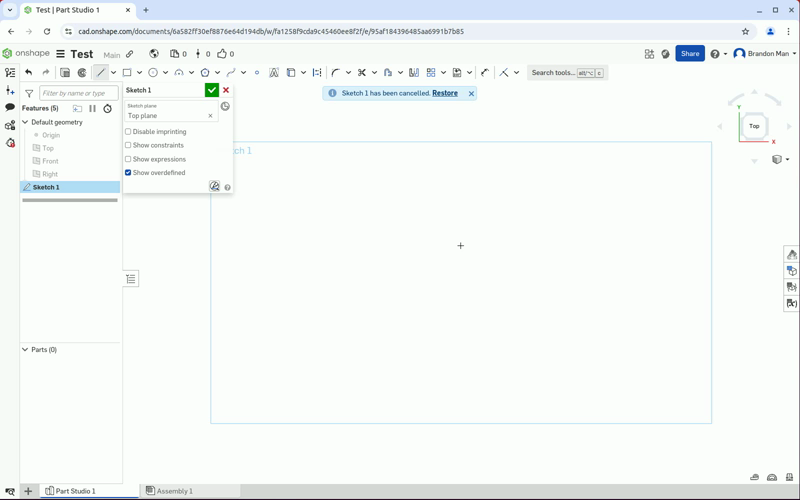
key_down(shift)
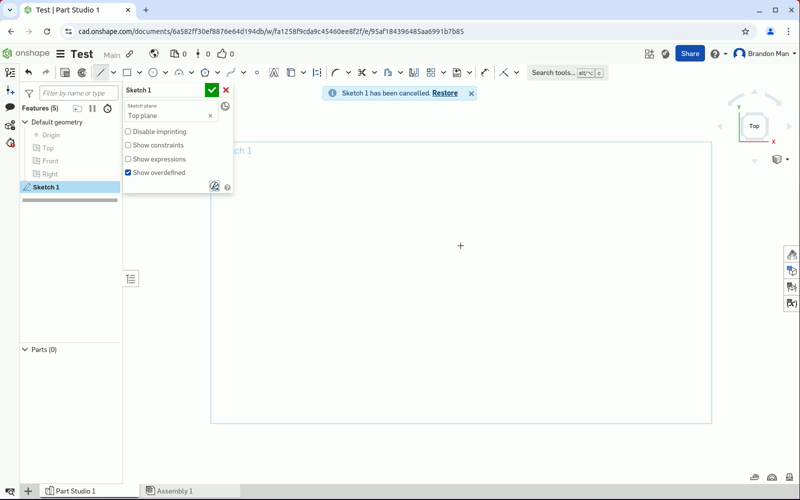
mouse_move(490, 245)
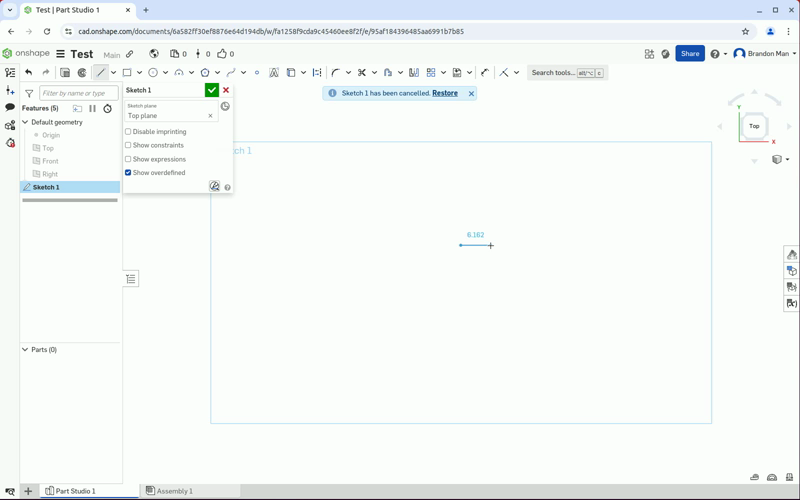
mouse_move(498, 283)
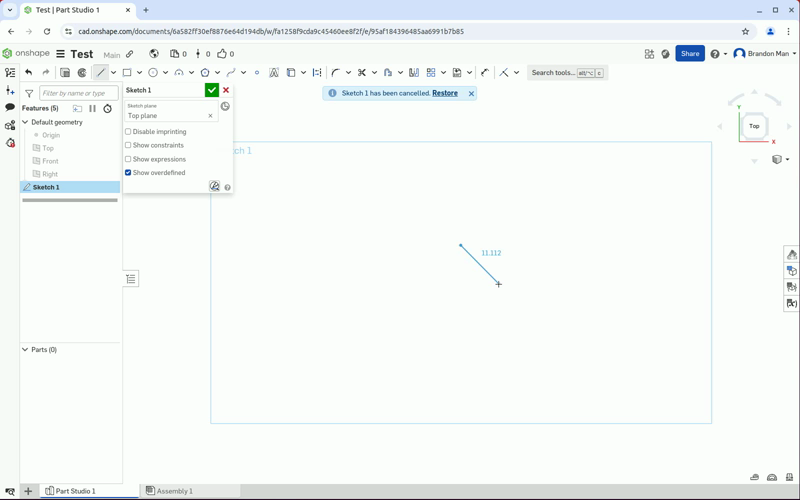
click(498, 283)
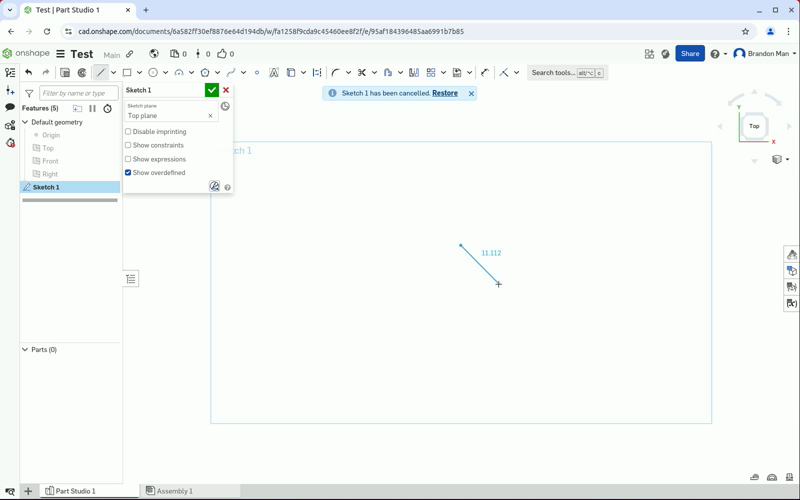
key_up(shift)
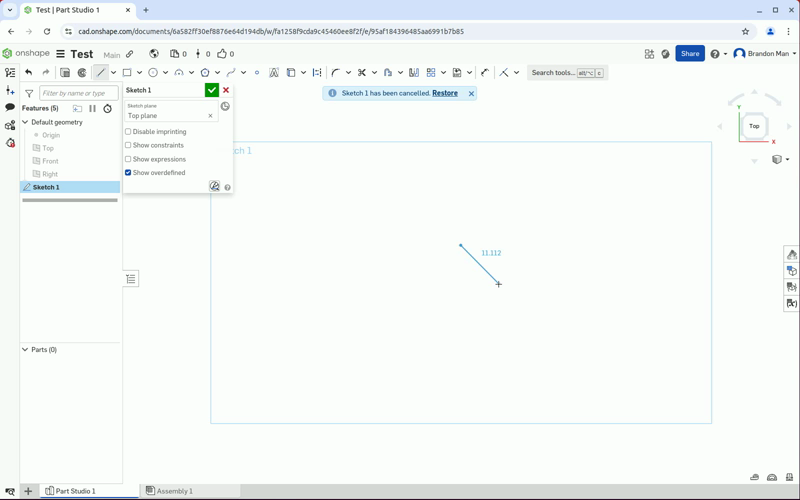
key_down(shift)
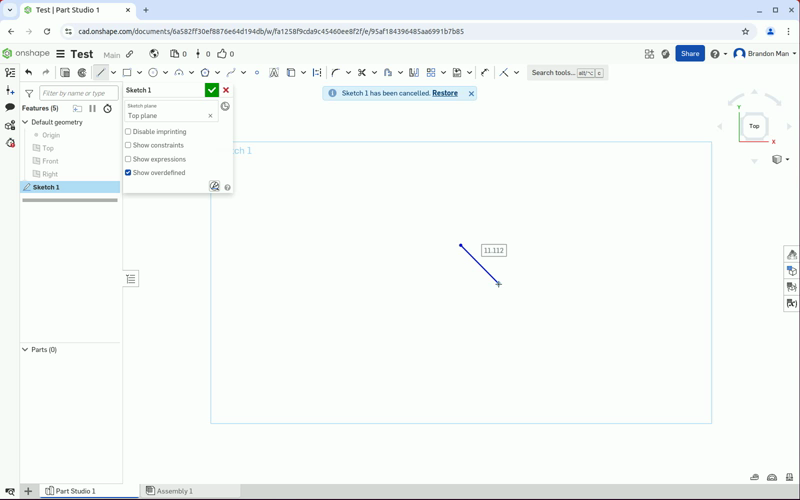
mouse_move(528, 283)
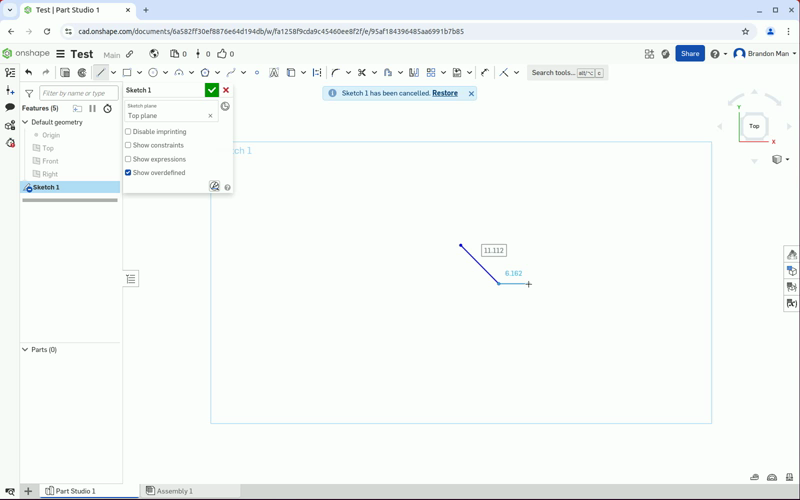
mouse_move(536, 283)
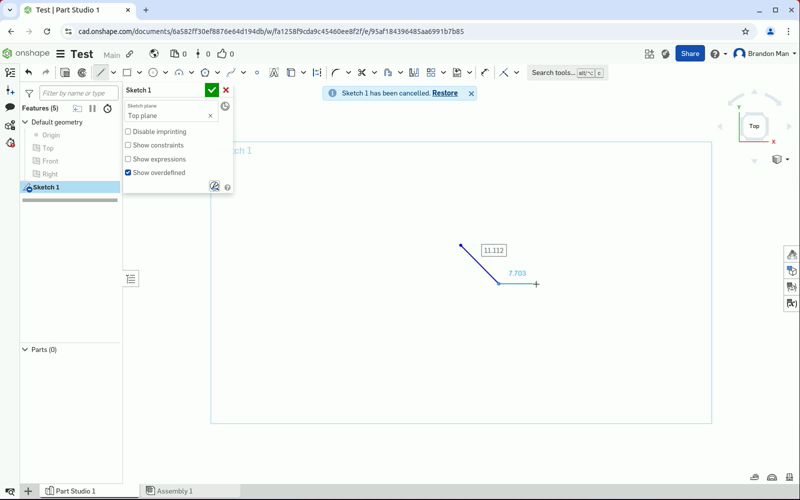
click(536, 283)
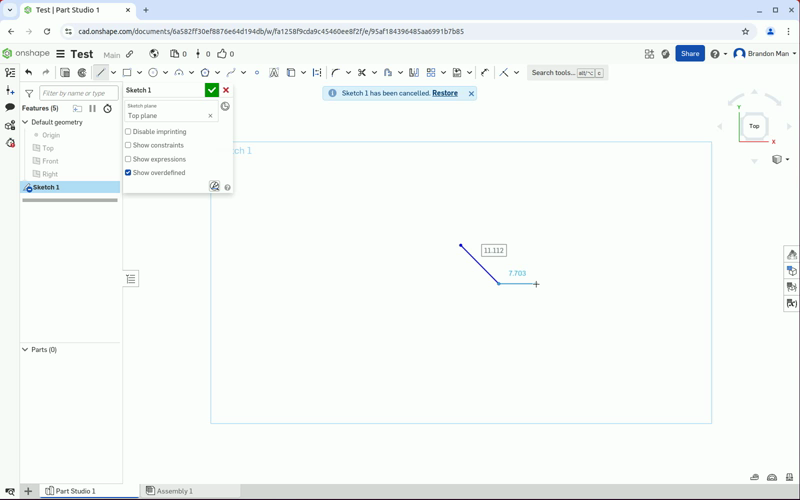
key_up(shift)
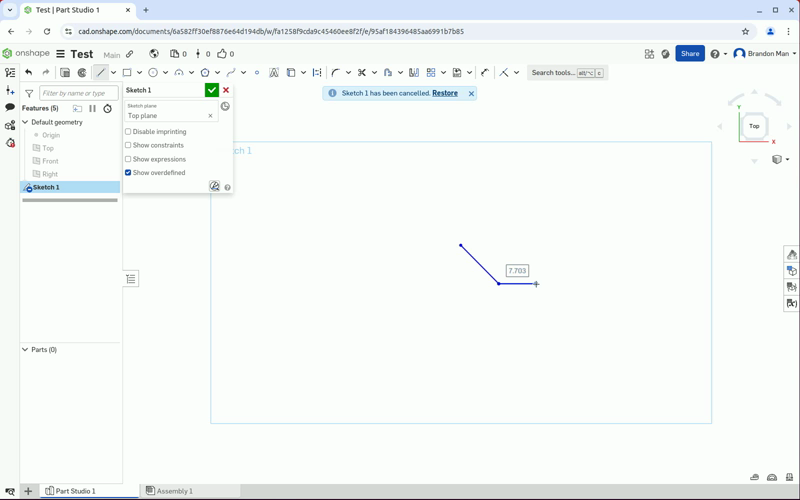
key_down(shift)
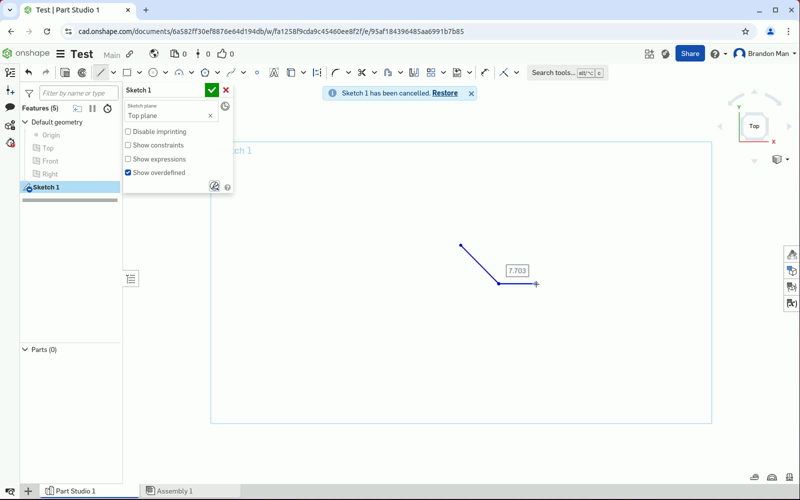
mouse_move(536, 207)
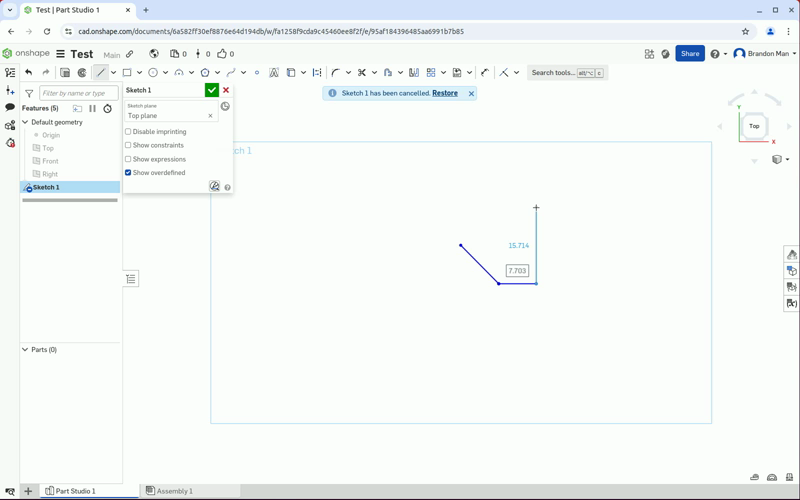
click(536, 207)
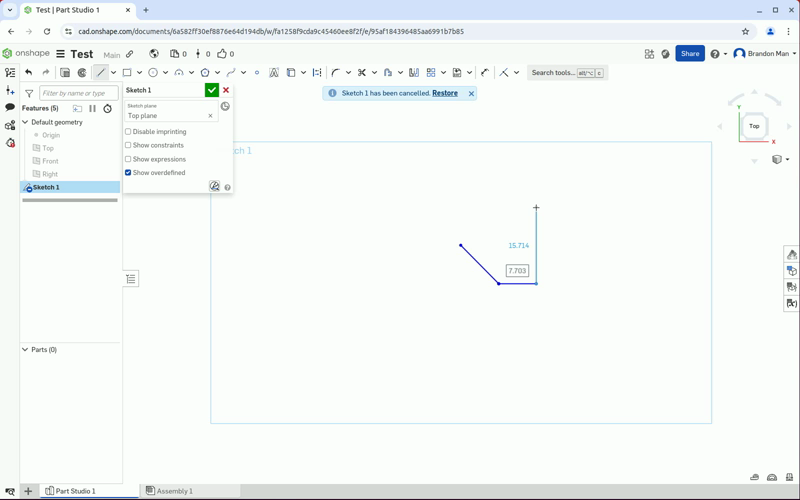
key_up(shift)
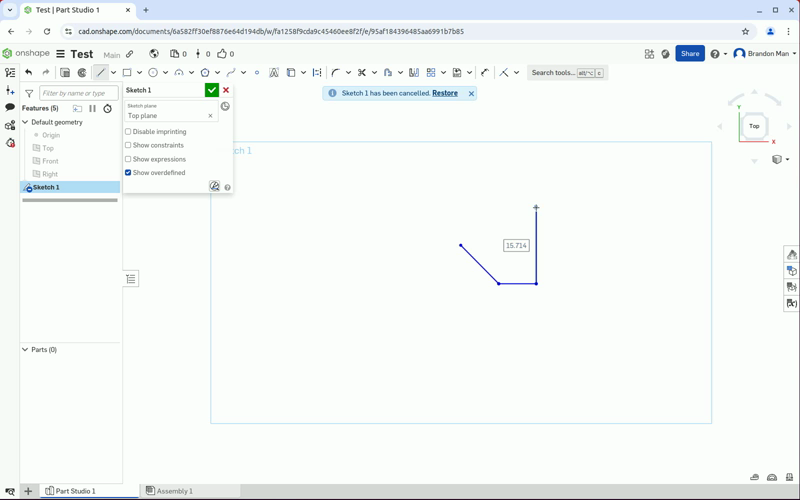
key_down(shift)
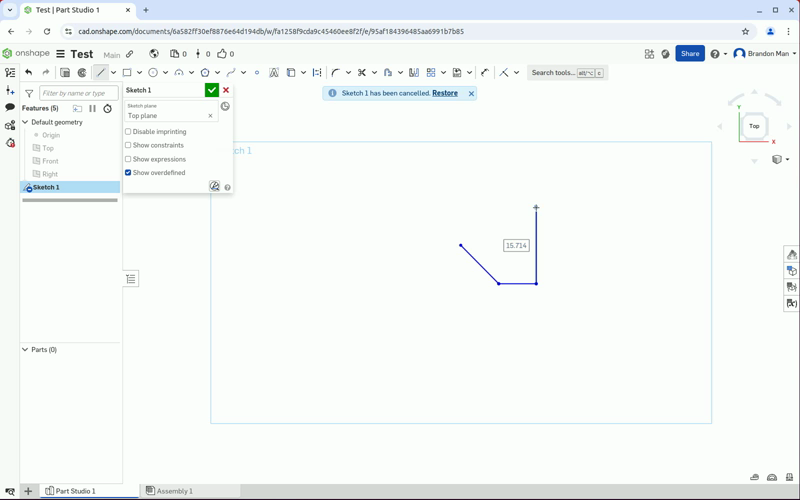
mouse_move(460, 207)
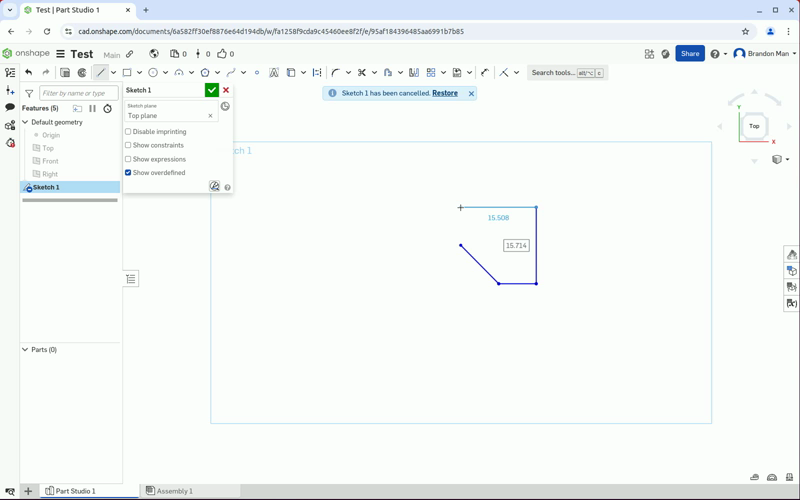
click(460, 207)
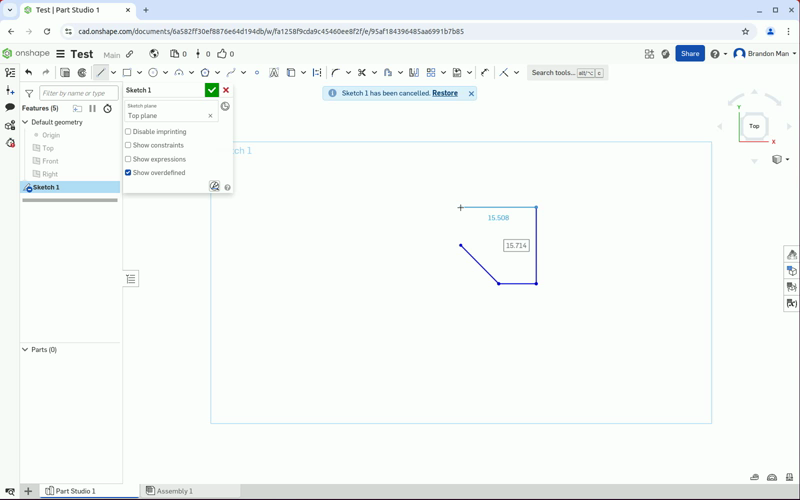
key_up(shift)
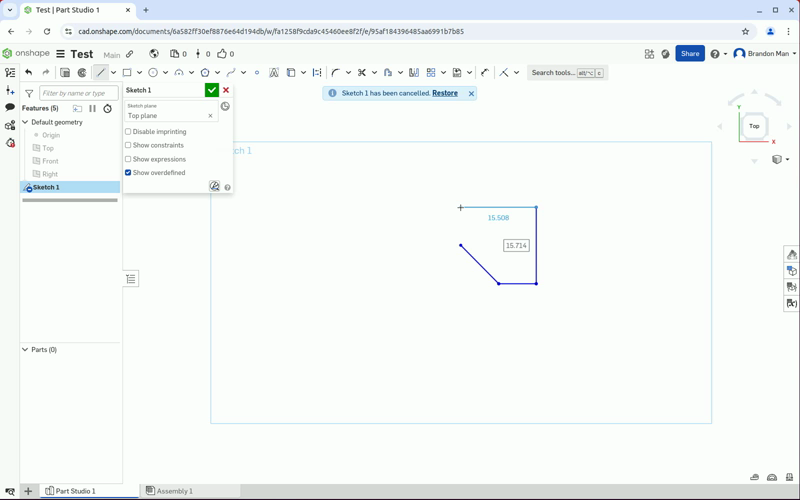
mouse_move(490, 207)
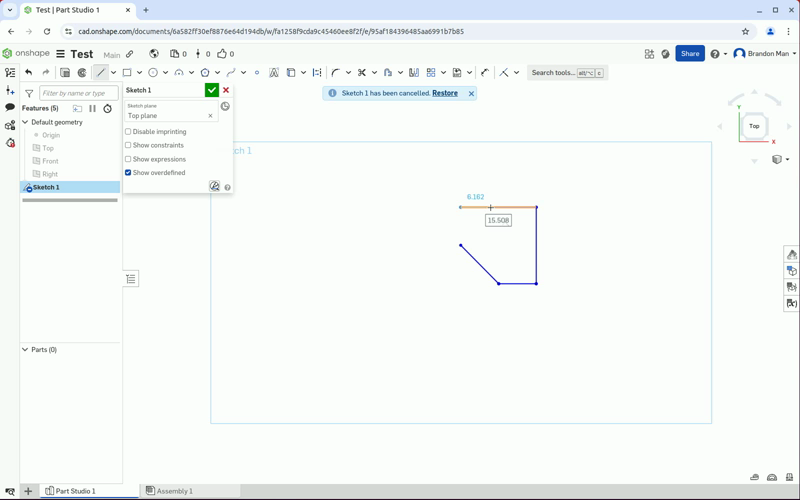
key_down(shift)
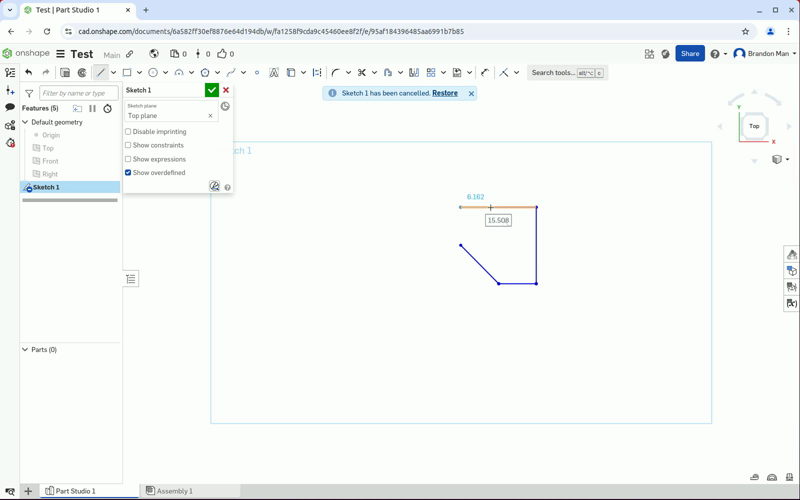
mouse_move(460, 245)
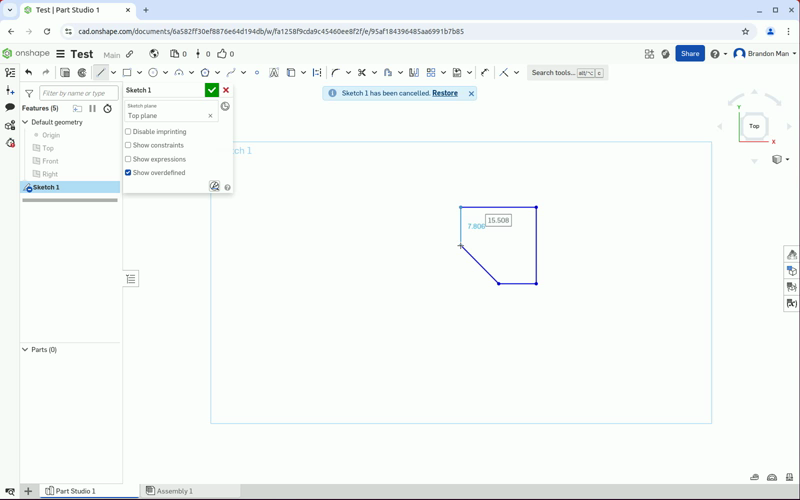
key_up(shift)
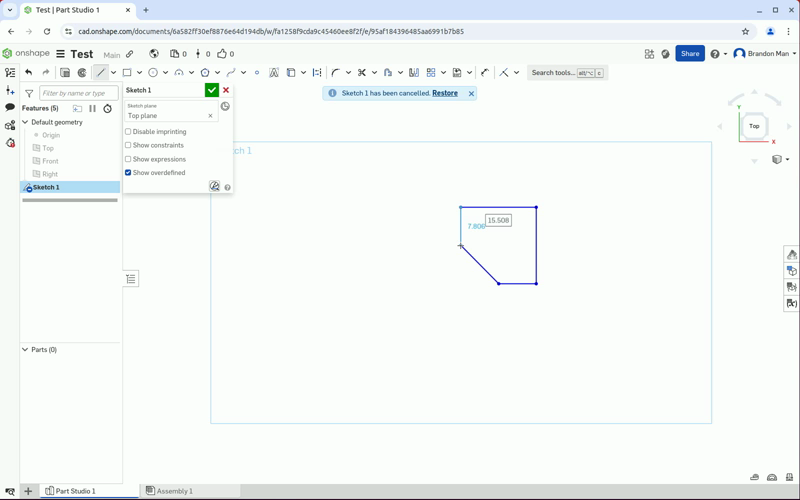
click(460, 245)
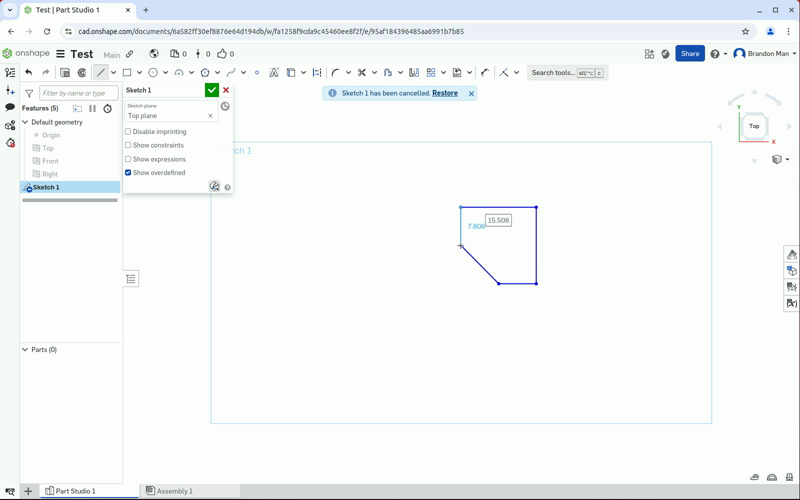
key(esc)
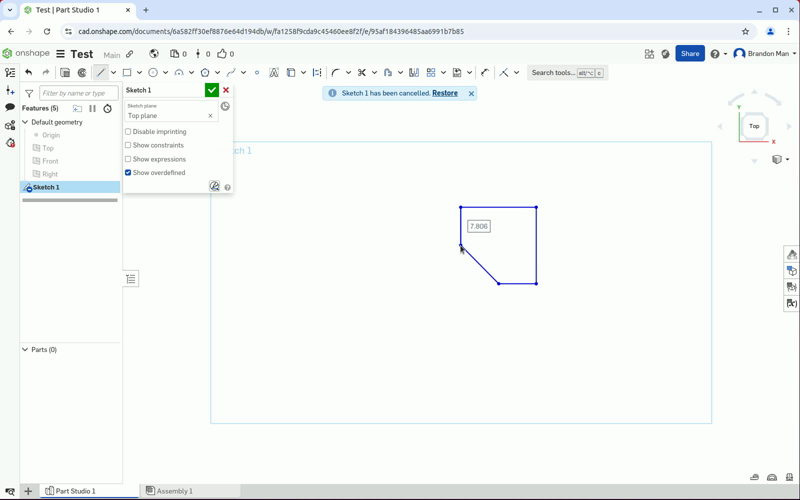
mouse_move(519, 261)
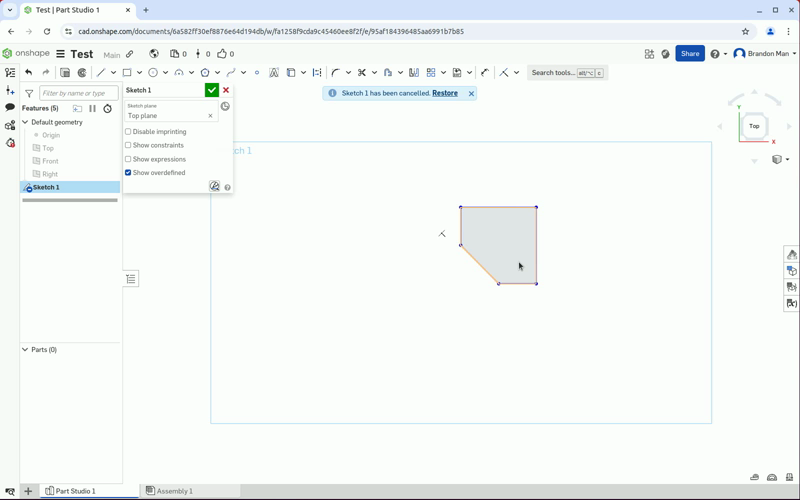
click(519, 261)
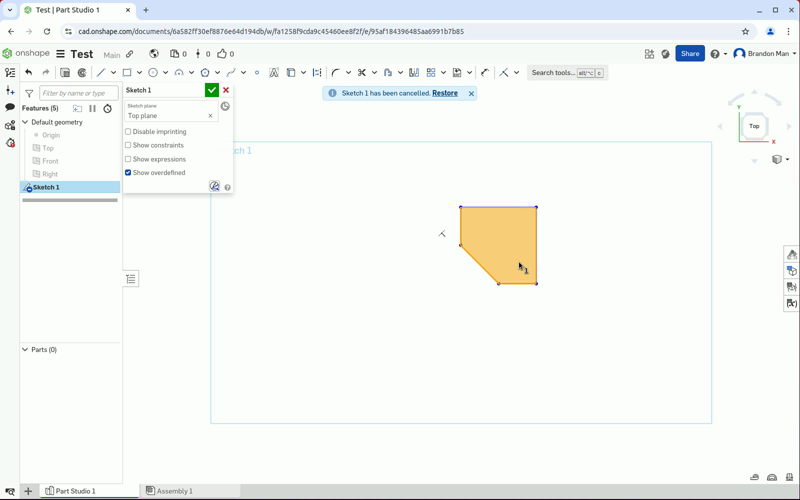
mouse_move(73, 352)
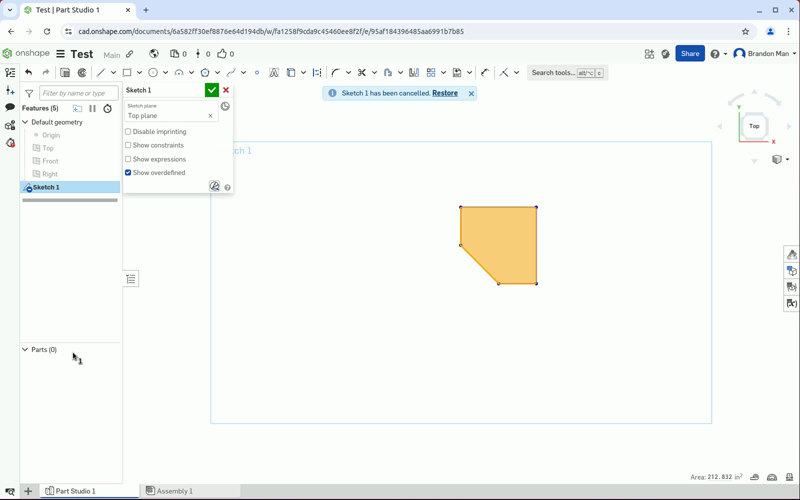
key(shift+y)
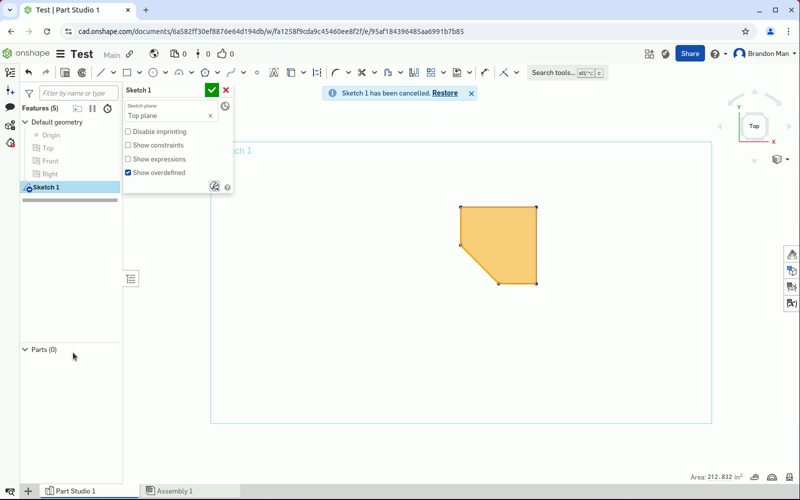
key(shift+e)
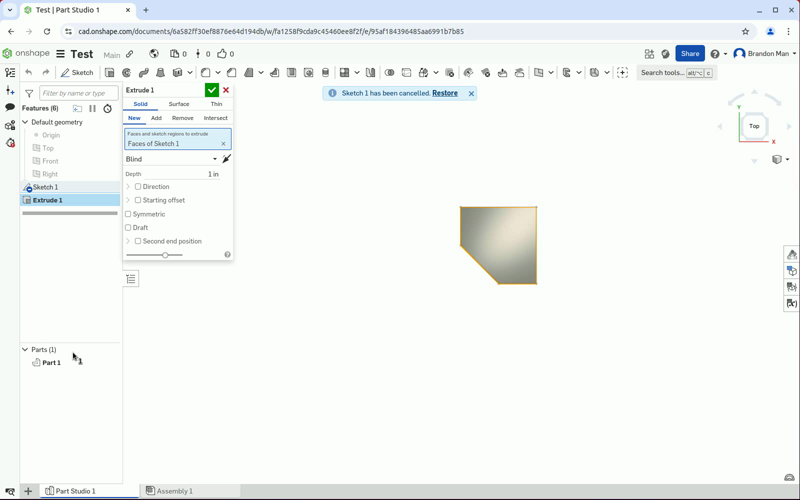
mouse_move(143, 106)
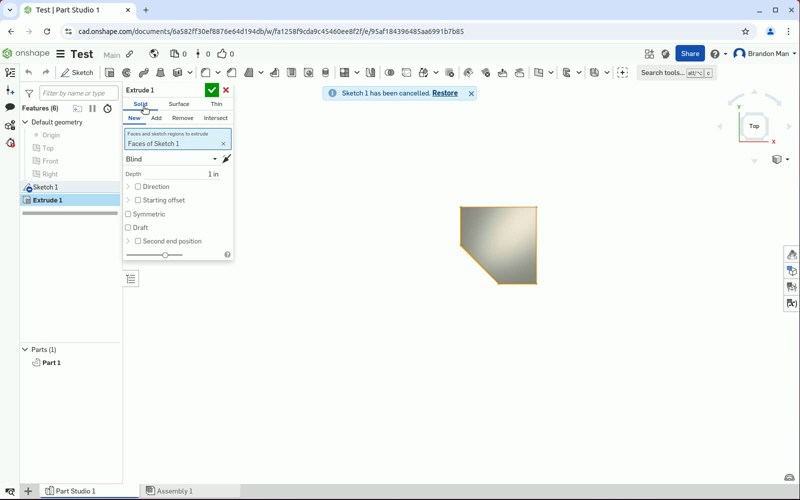
click(143, 106)
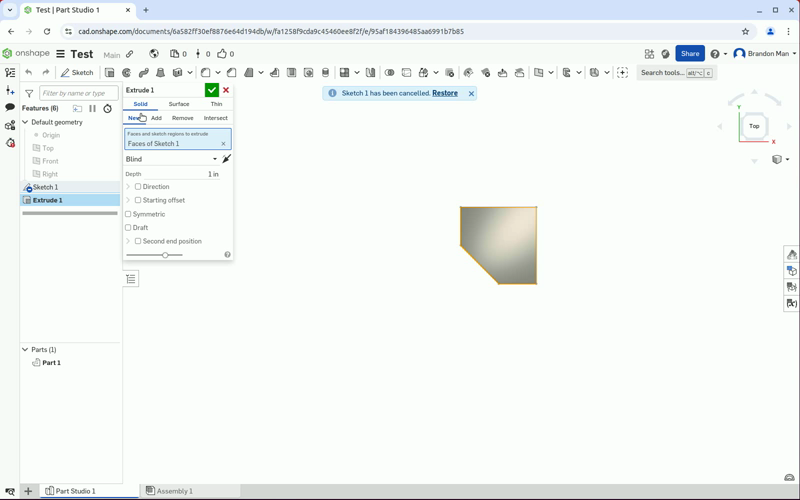
mouse_move(137, 120)
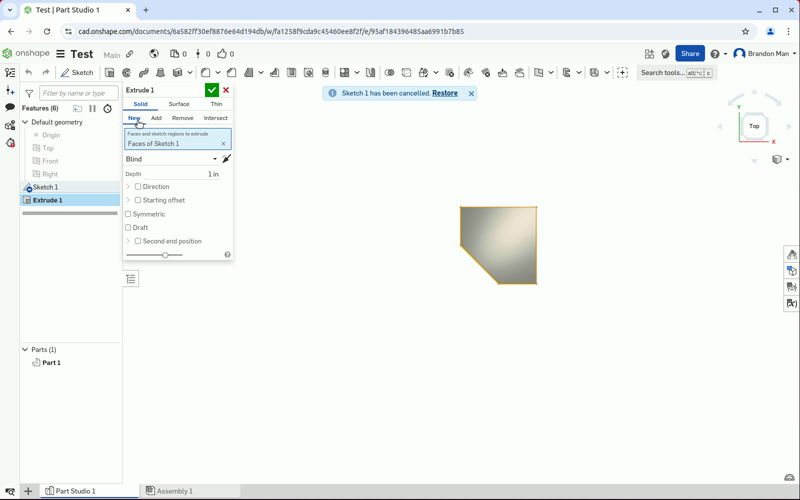
click(137, 120)
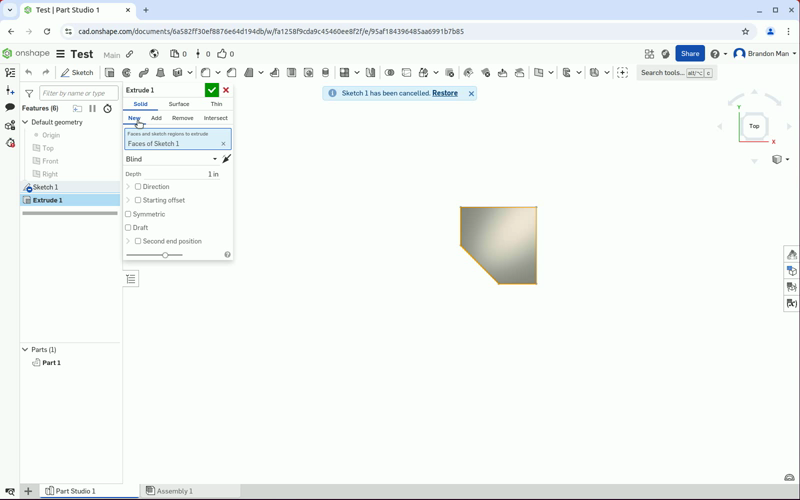
key(tab, 4)
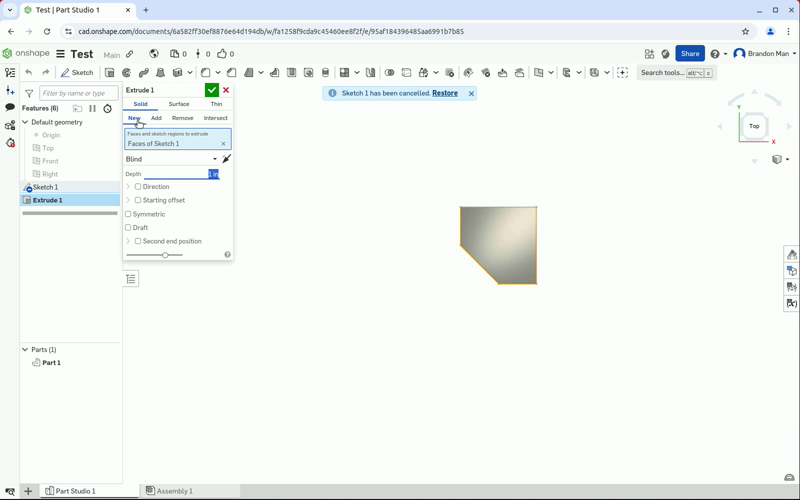
text(15.405)
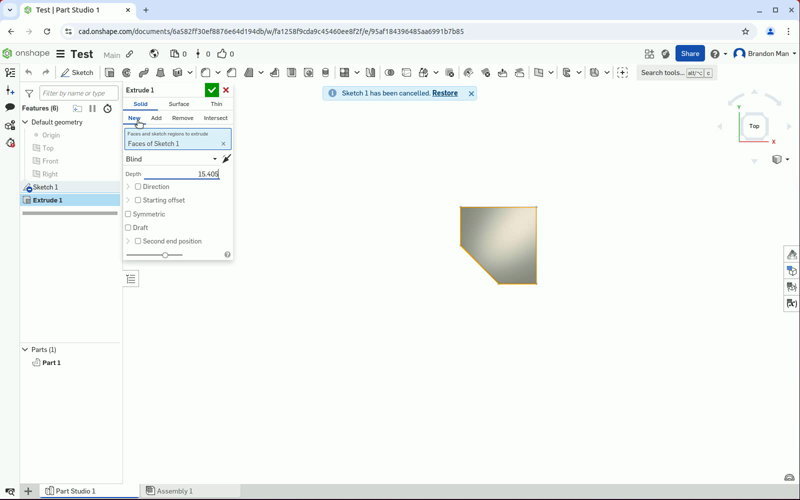
key(enter)
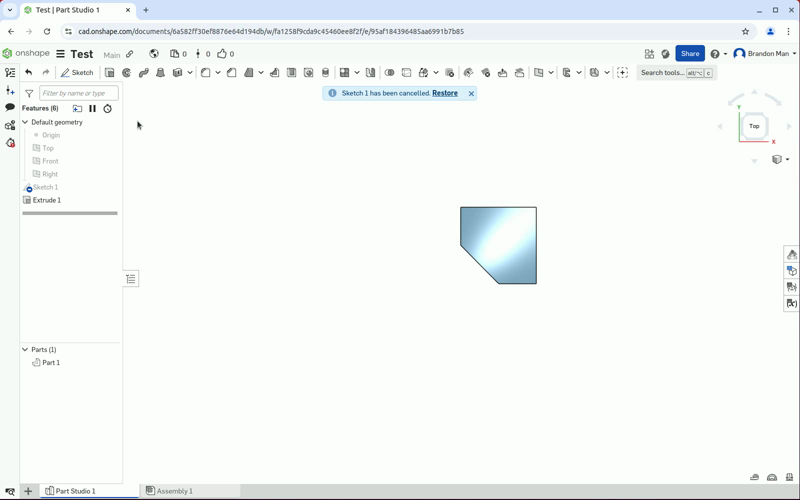
key(shift+h)
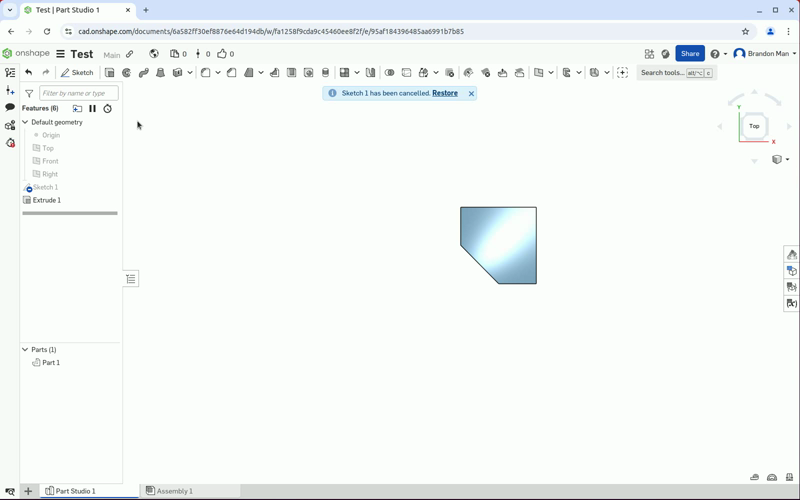
key(shift+h)
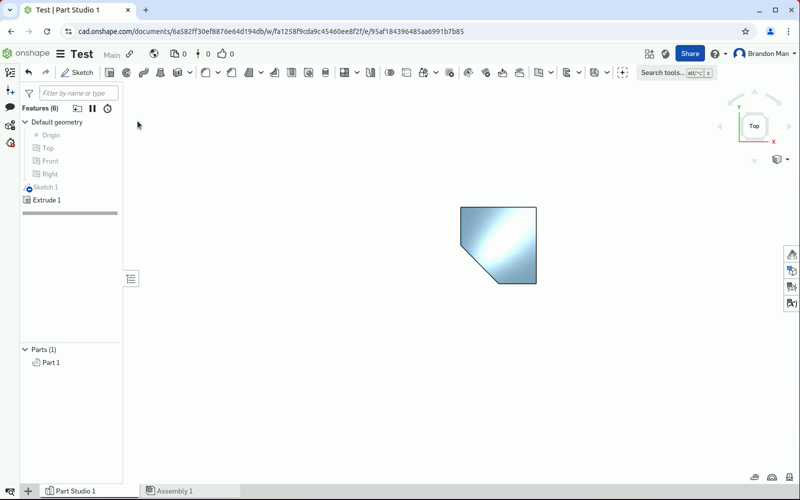
mouse_move(73, 189)
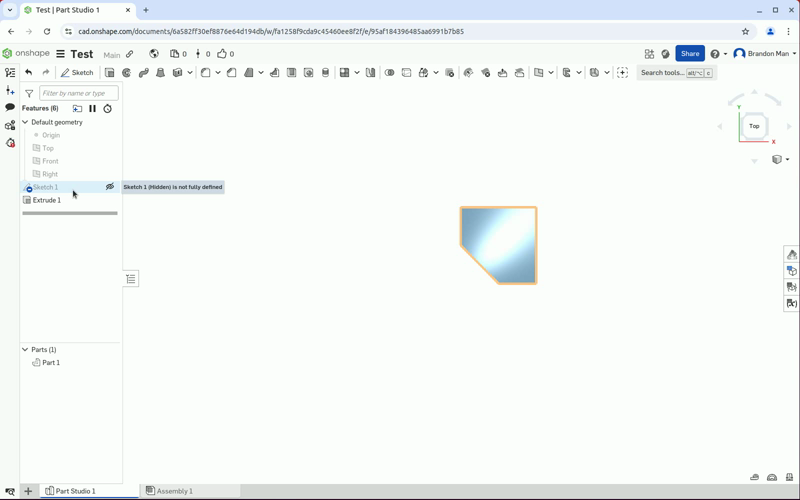
click(73, 189)
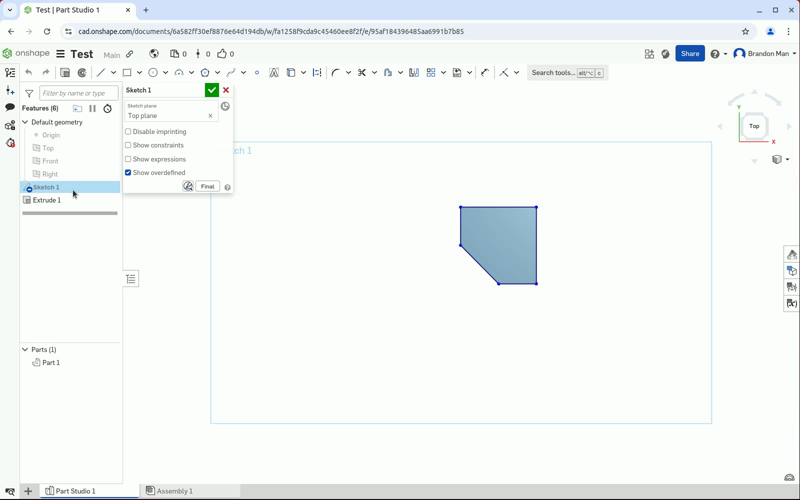
mouse_move(229, 92)
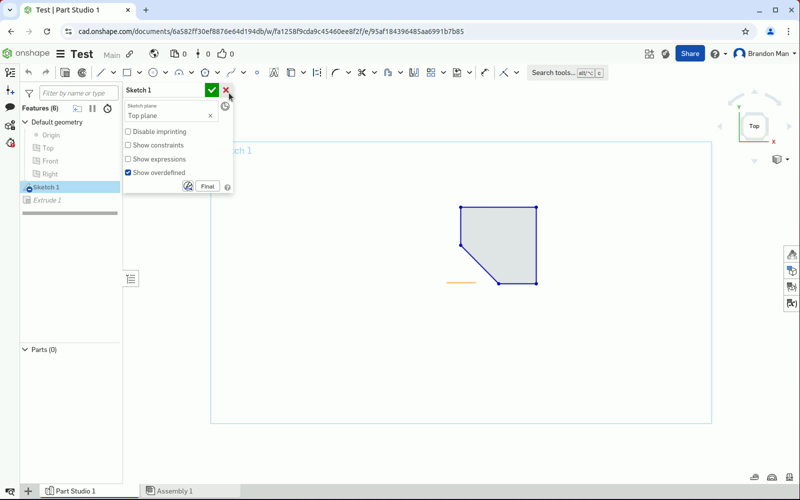
click(229, 92)
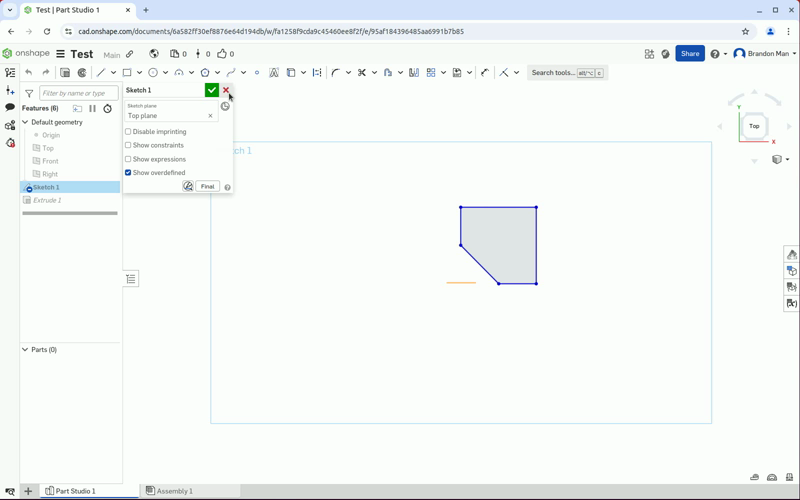
key(shift+s)
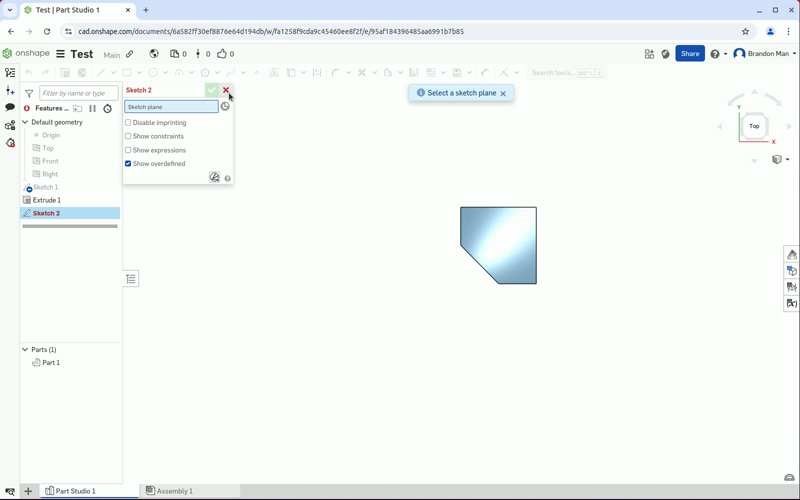
mouse_move(73, 150)
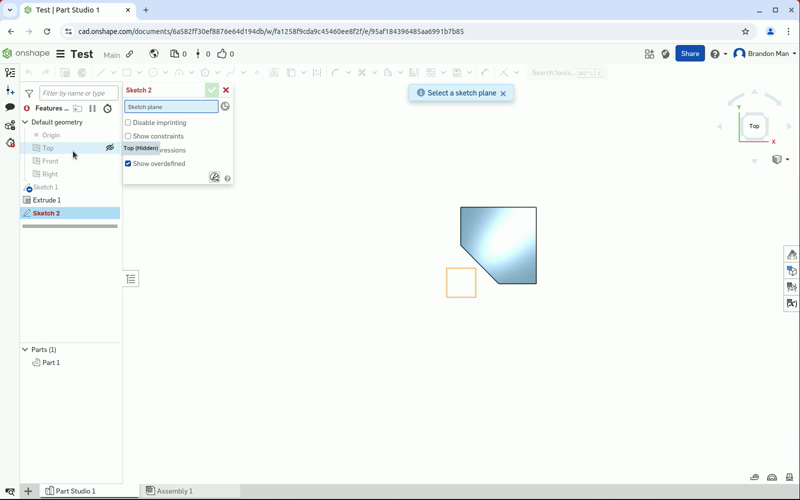
click(73, 150)
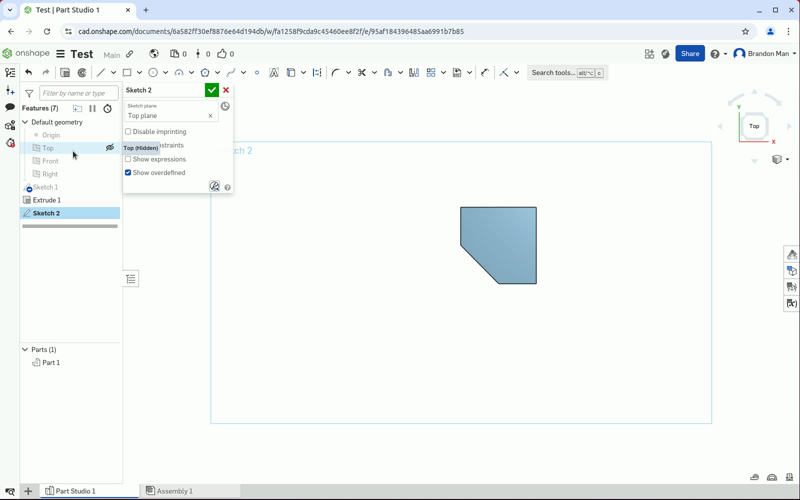
mouse_move(73, 352)
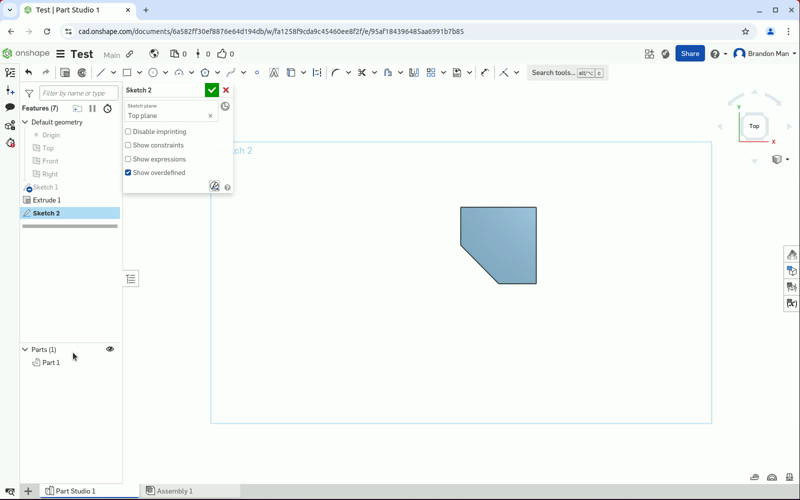
key(y)
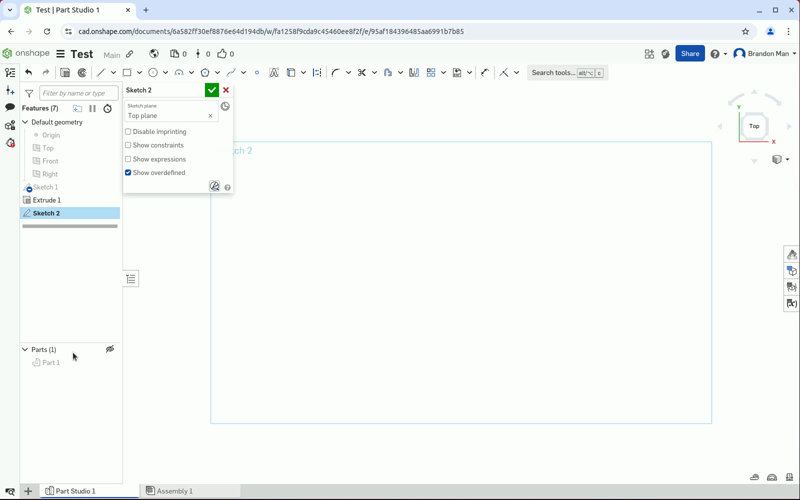
key(l)
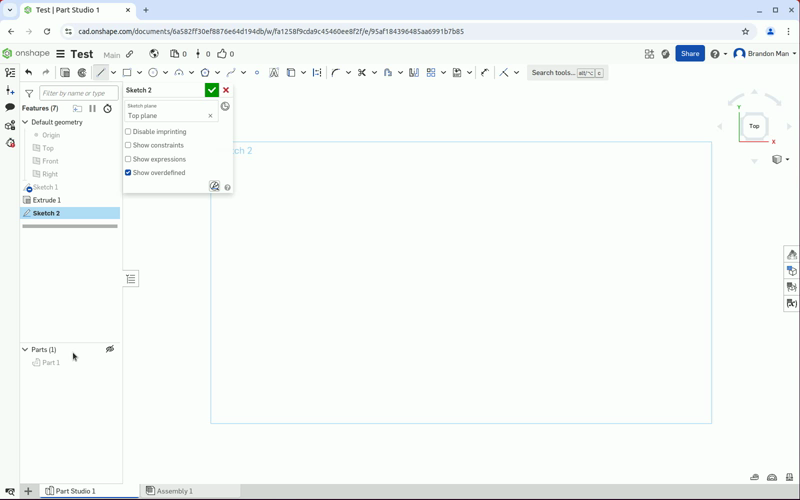
key_down(shift)
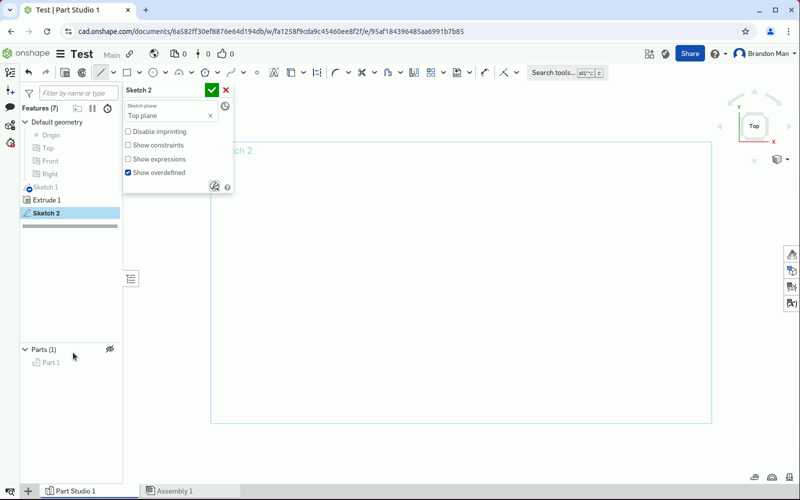
mouse_move(535, 282)
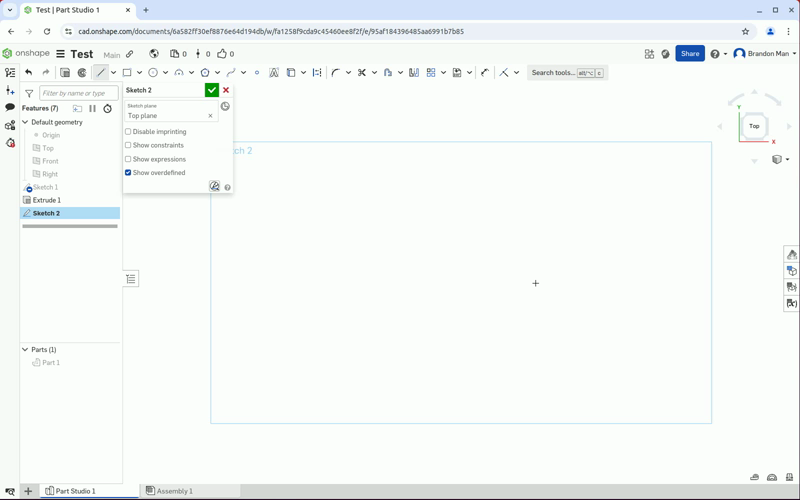
click(535, 282)
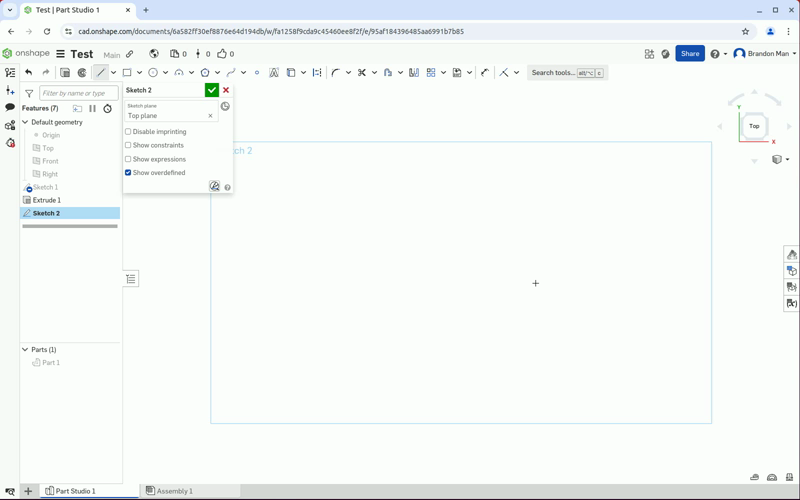
key_up(shift)
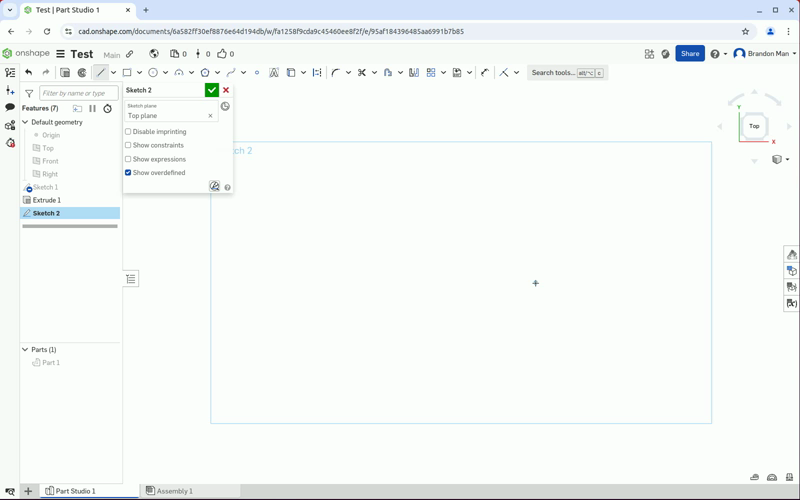
key_down(shift)
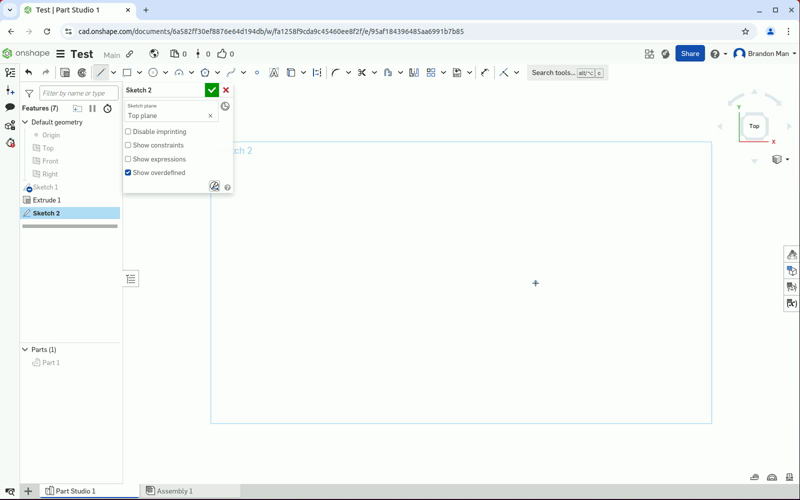
mouse_move(565, 282)
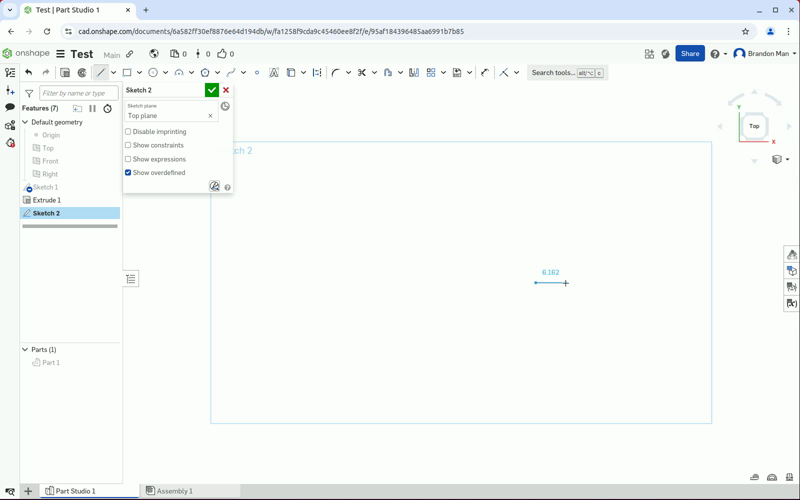
mouse_move(573, 282)
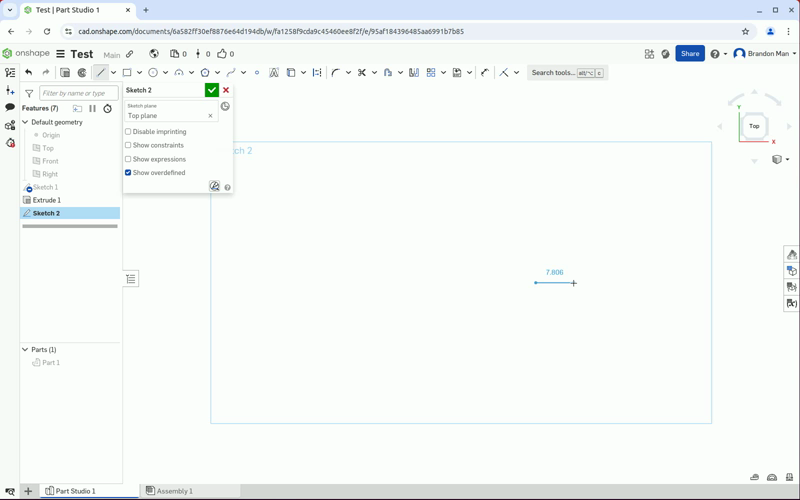
click(573, 282)
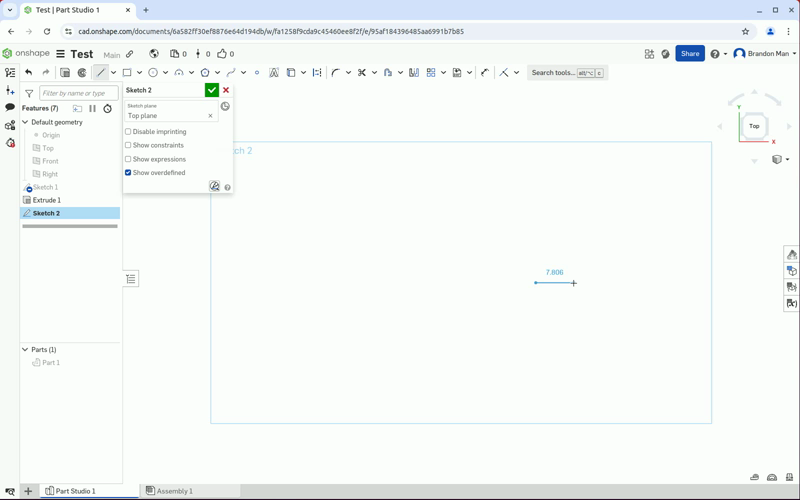
key_up(shift)
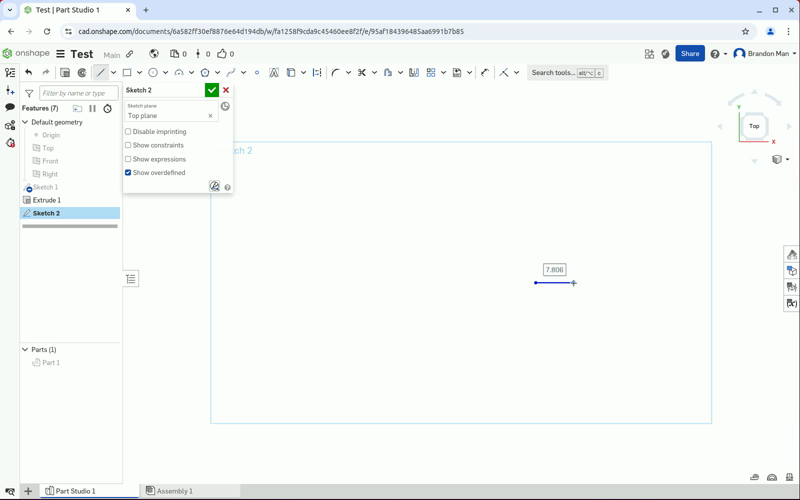
key_down(shift)
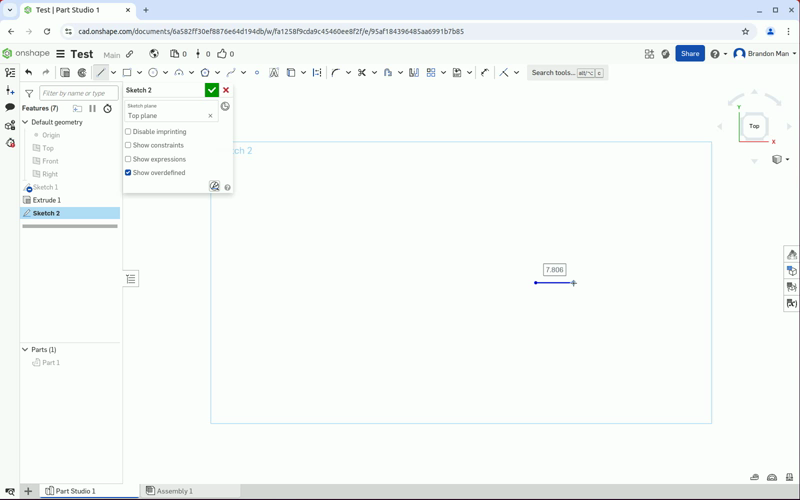
mouse_move(573, 207)
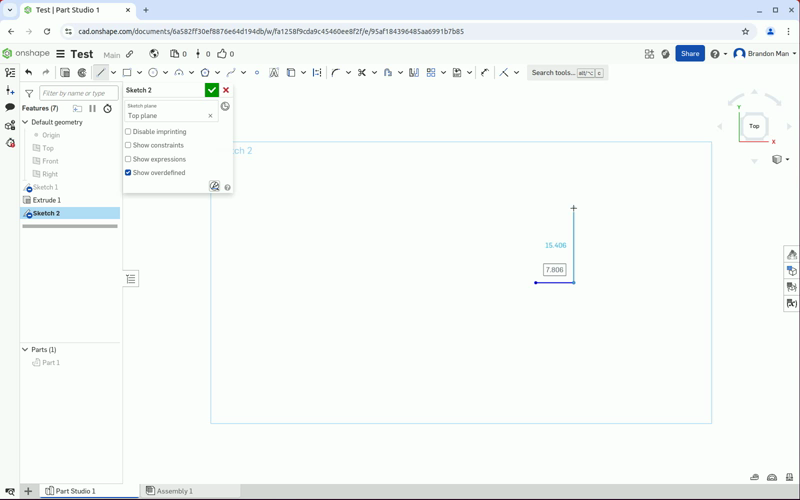
click(573, 207)
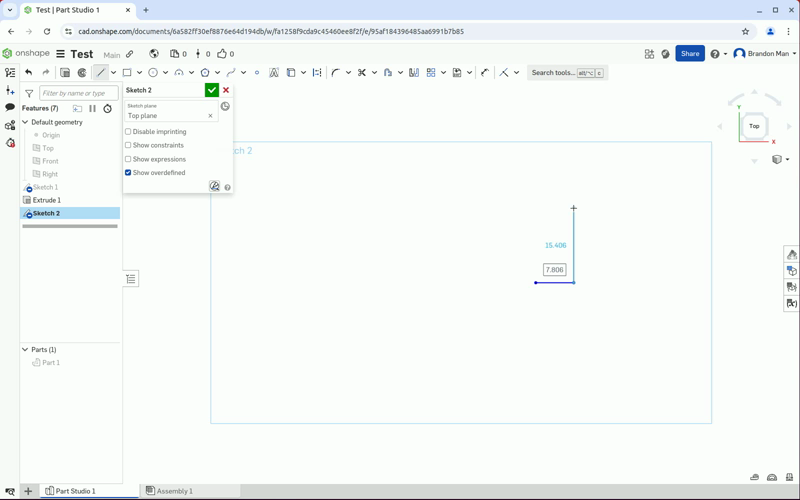
key_up(shift)
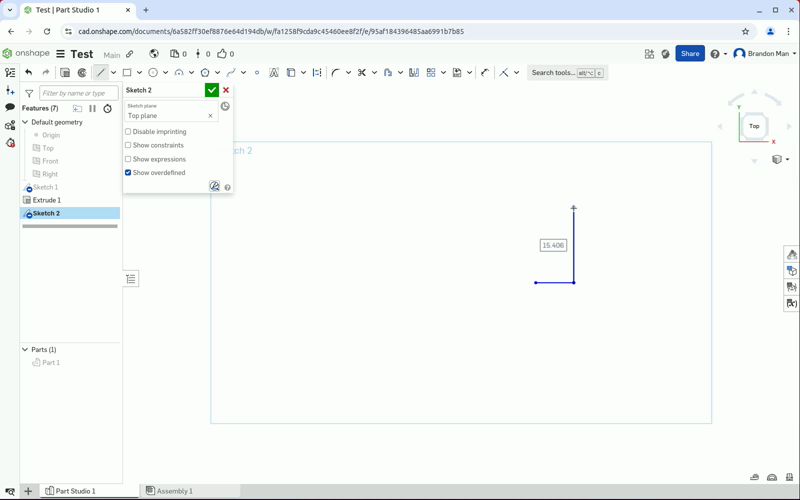
key_down(shift)
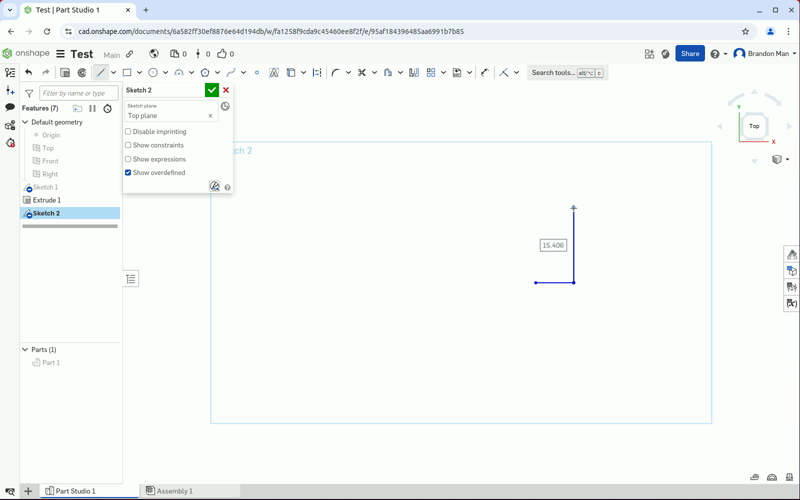
mouse_move(589, 207)
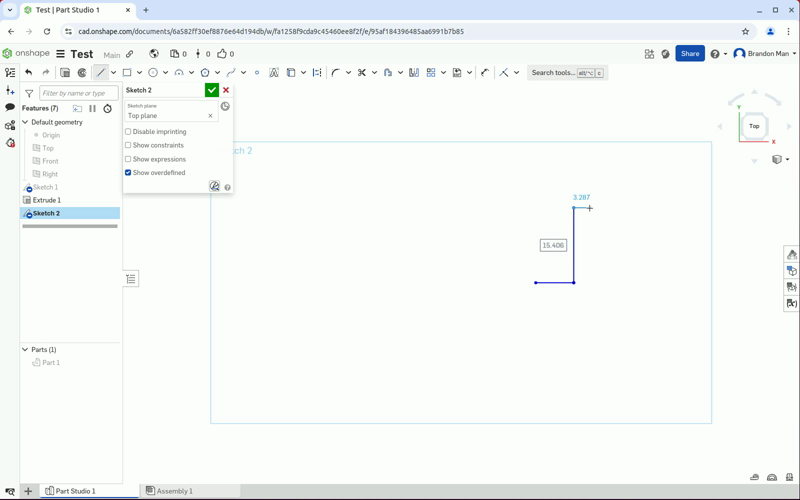
mouse_move(535, 207)
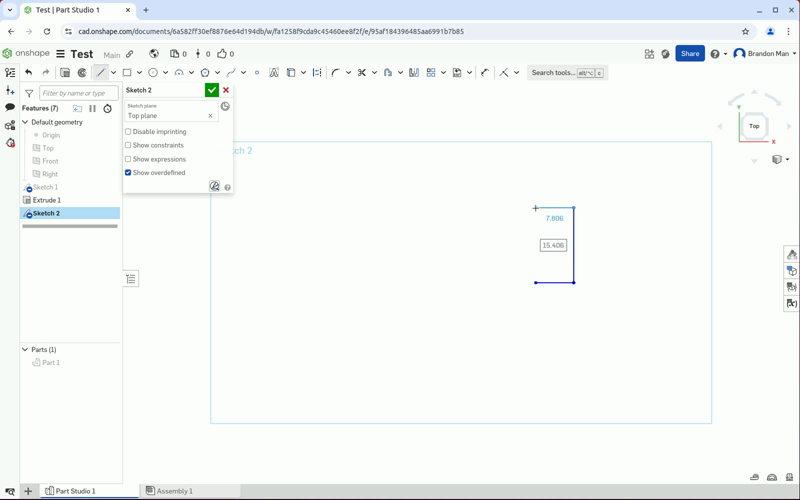
click(535, 207)
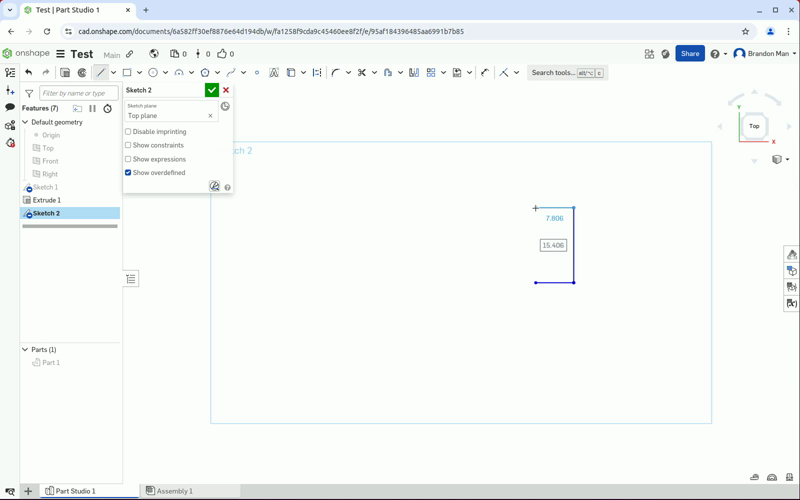
key_up(shift)
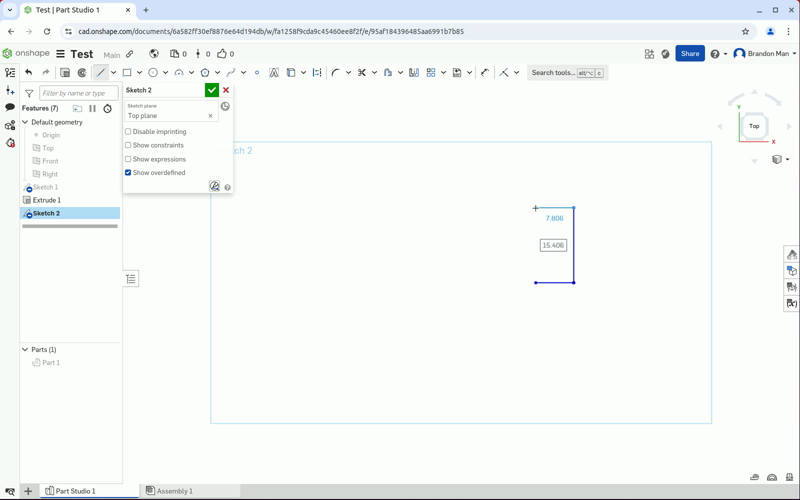
key_down(shift)
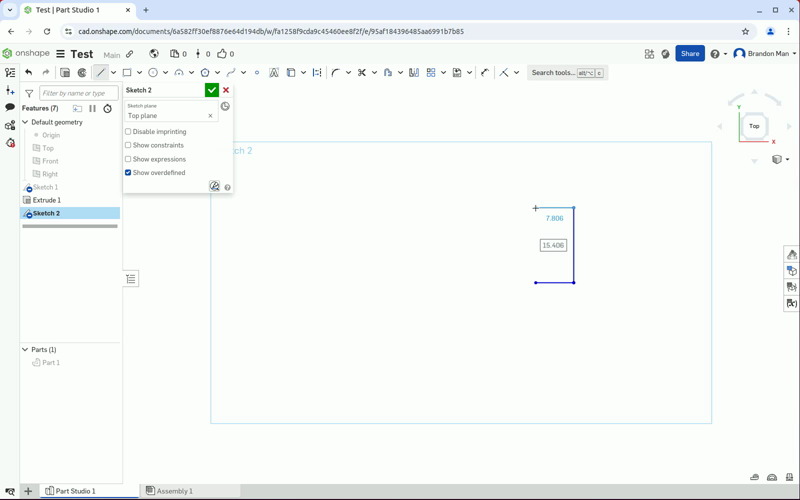
mouse_move(535, 282)
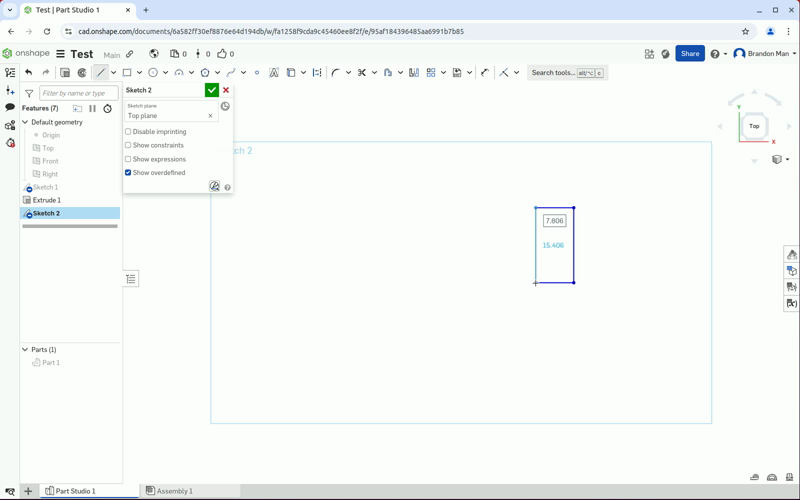
key_up(shift)
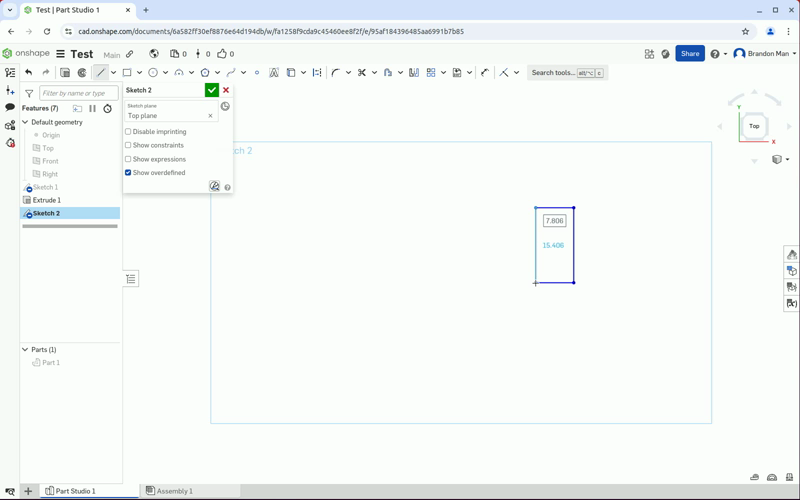
click(535, 282)
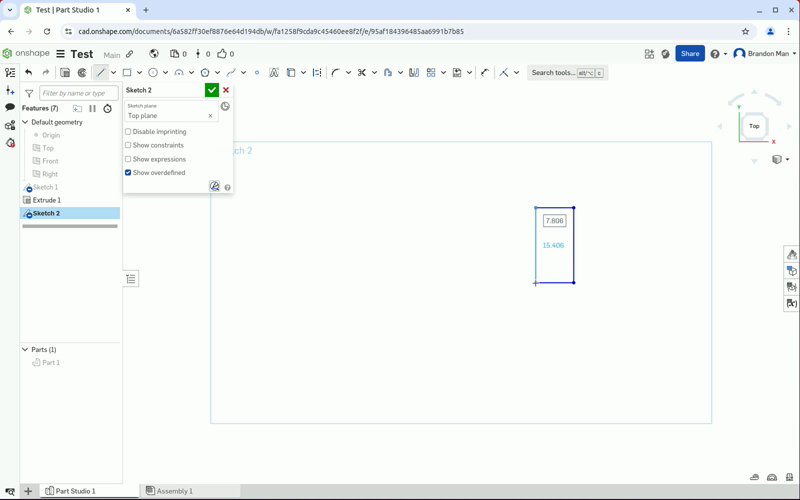
key(esc)
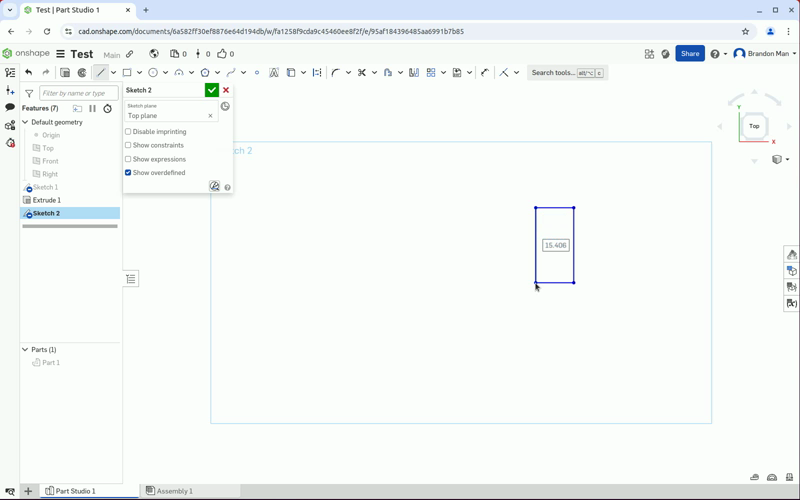
mouse_move(563, 238)
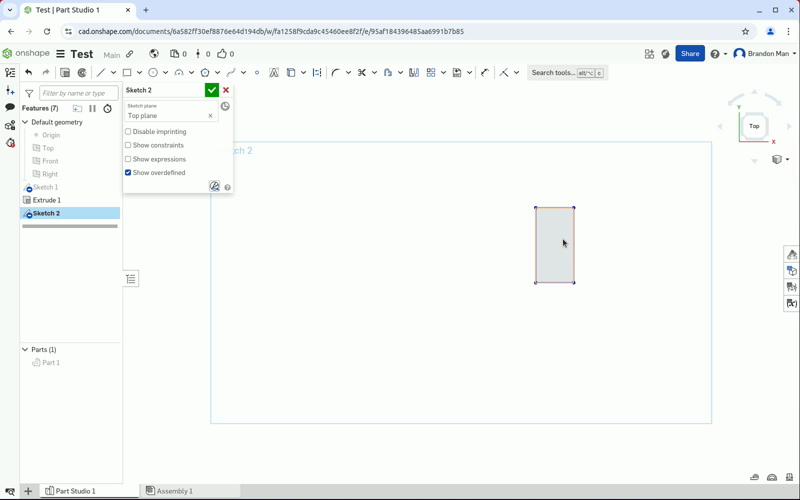
click(563, 238)
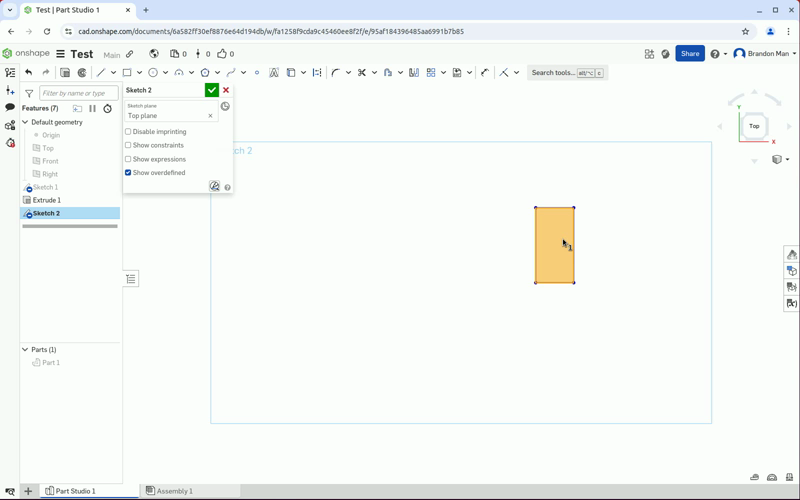
mouse_move(73, 352)
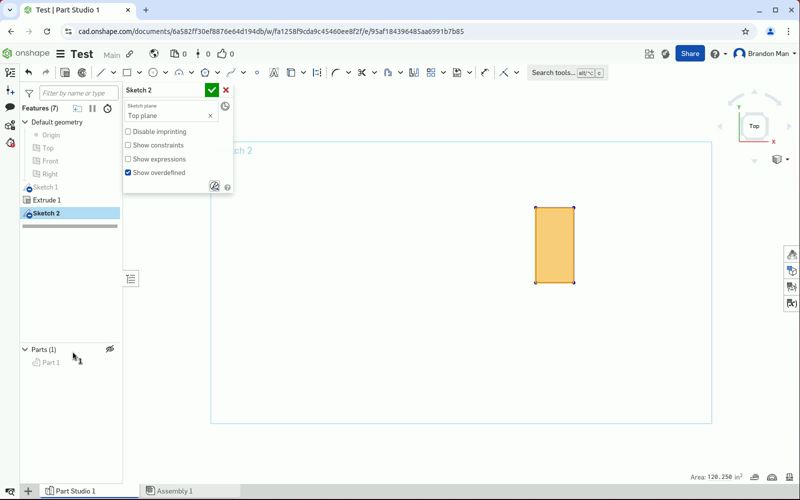
key(shift+y)
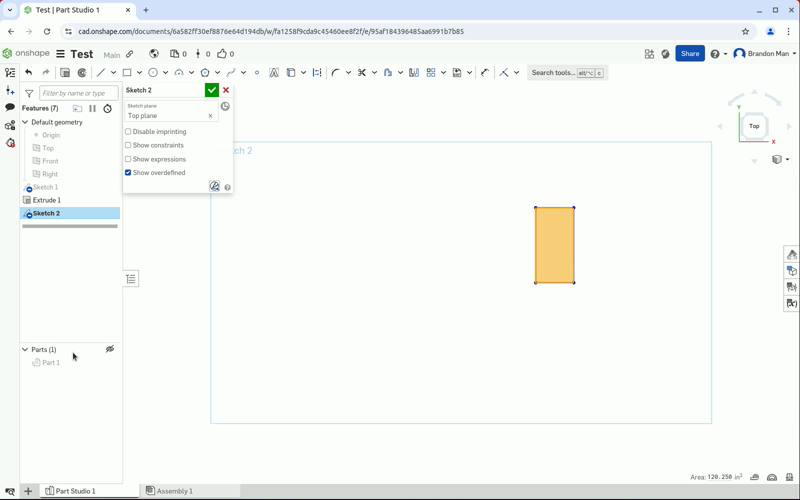
key(shift+e)
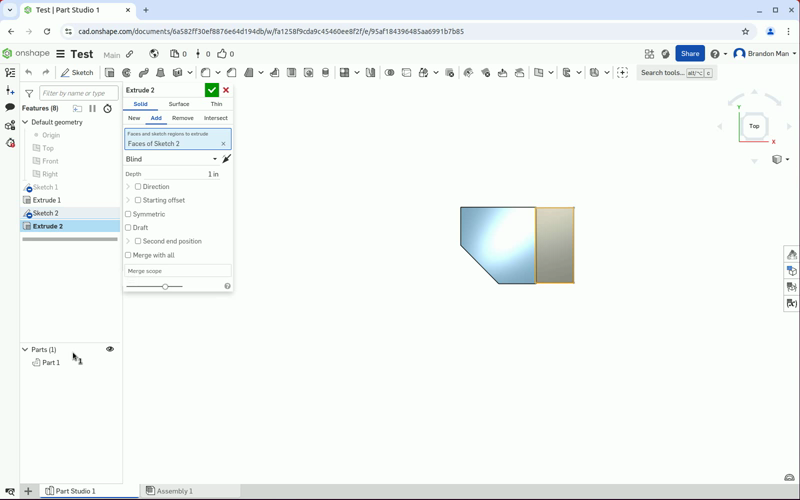
mouse_move(143, 106)
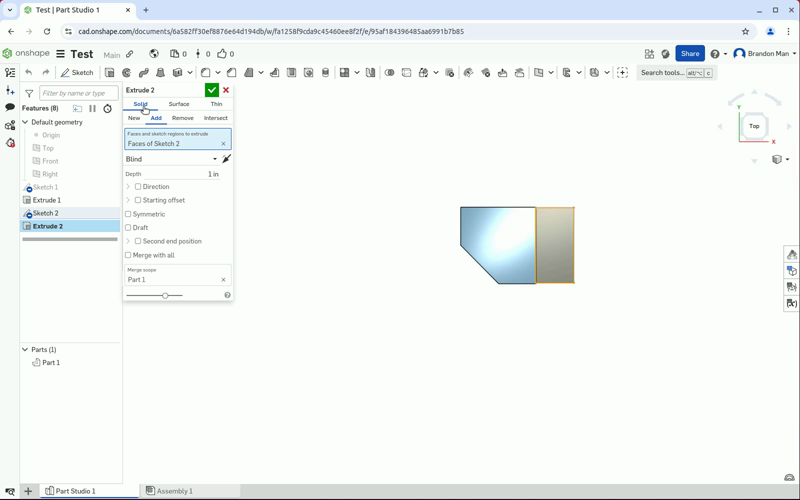
click(143, 106)
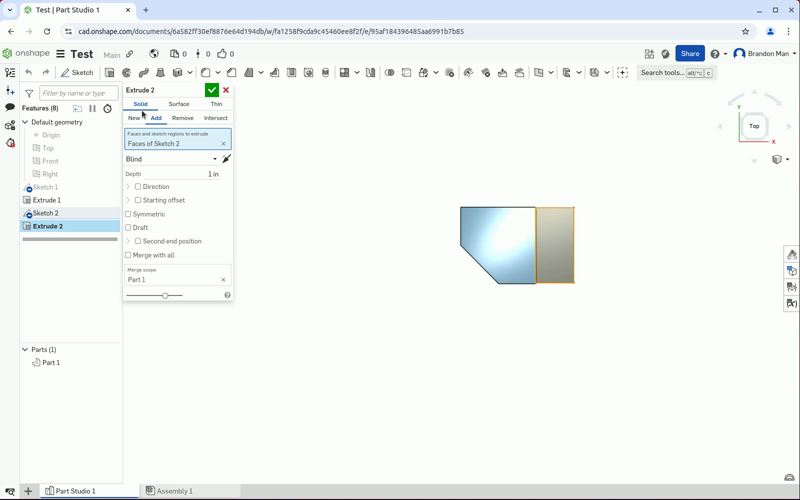
mouse_move(137, 120)
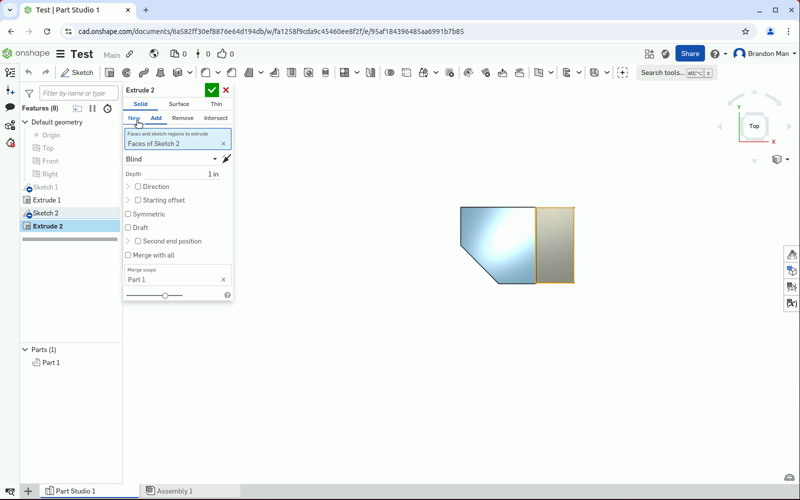
click(137, 120)
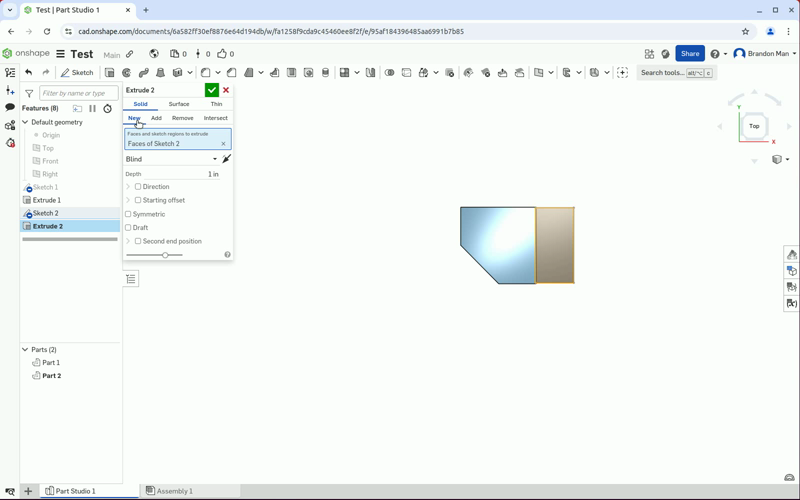
key(tab, 4)
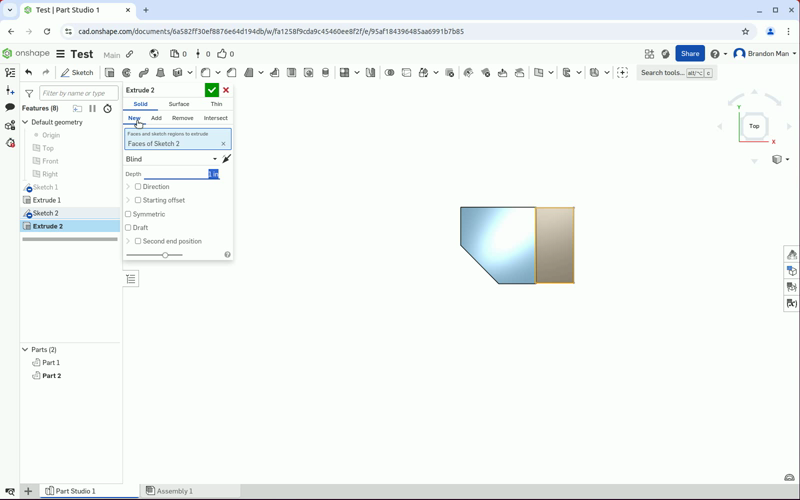
text(15.405)
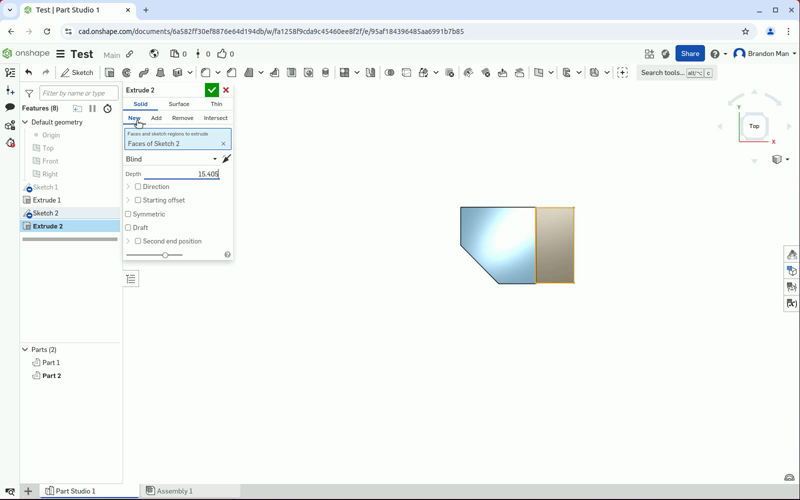
key(enter)
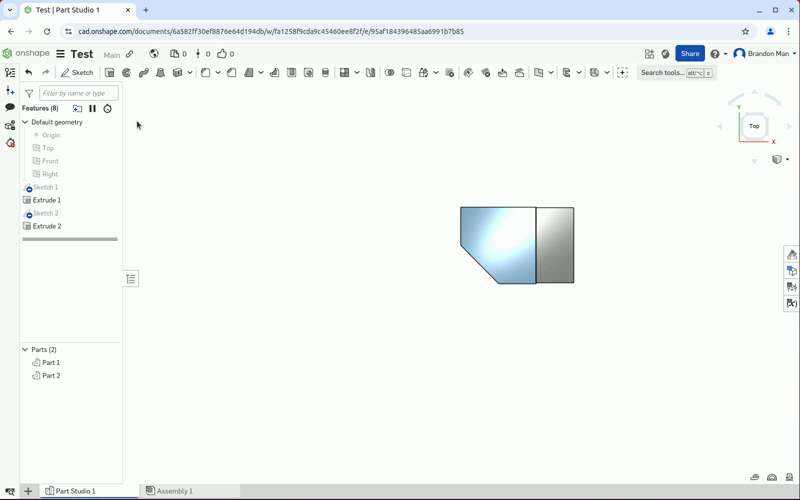
key(shift+h)
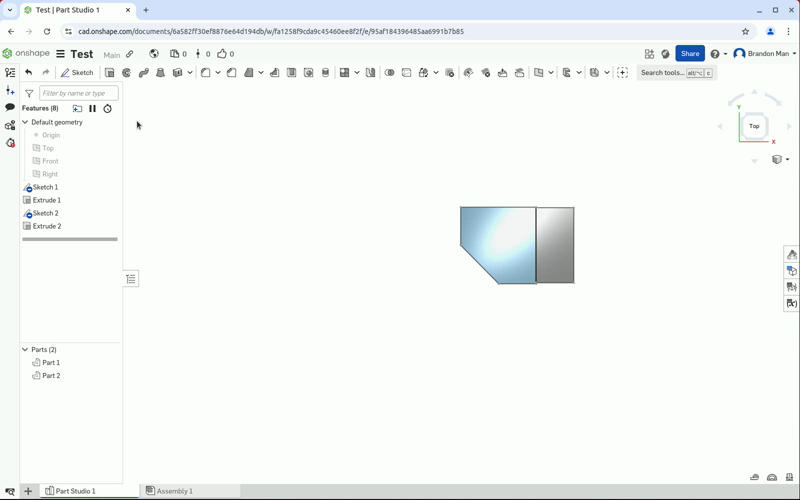
key(shift+h)
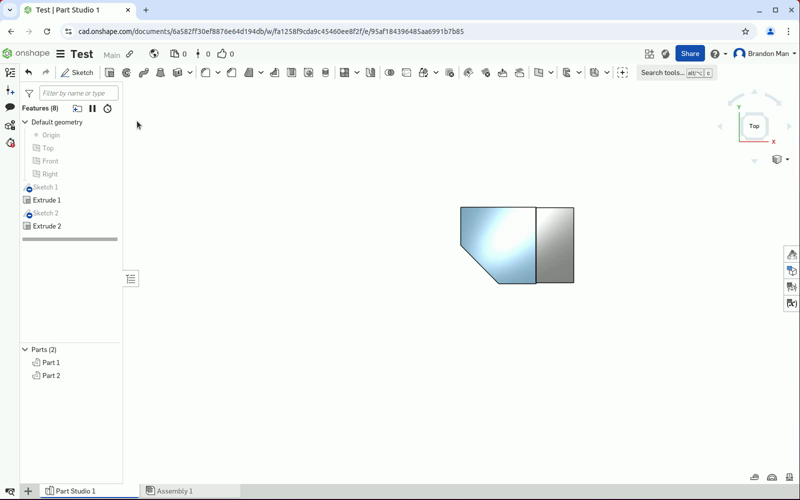
mouse_move(73, 189)
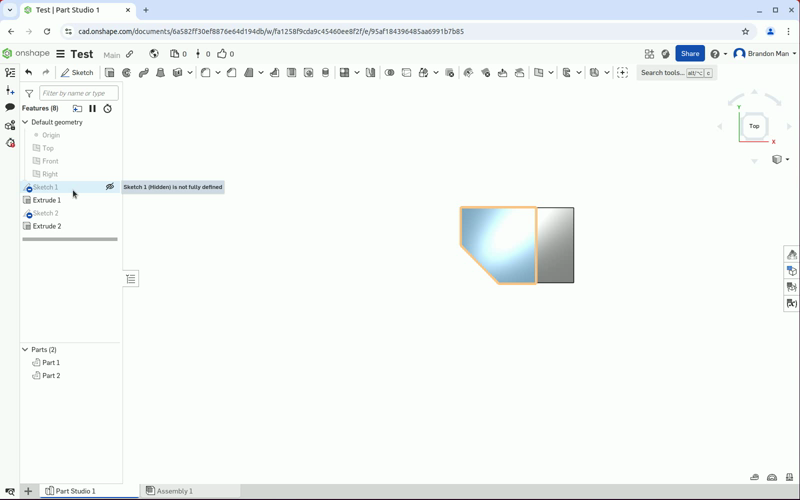
click(73, 189)
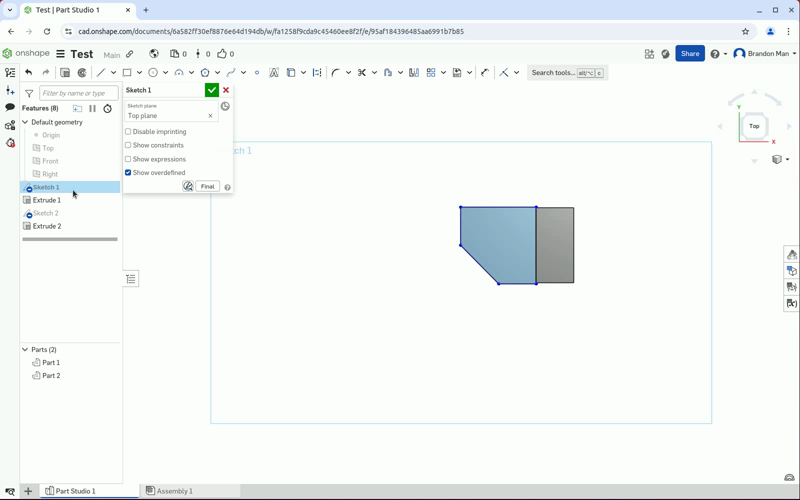
mouse_move(229, 92)
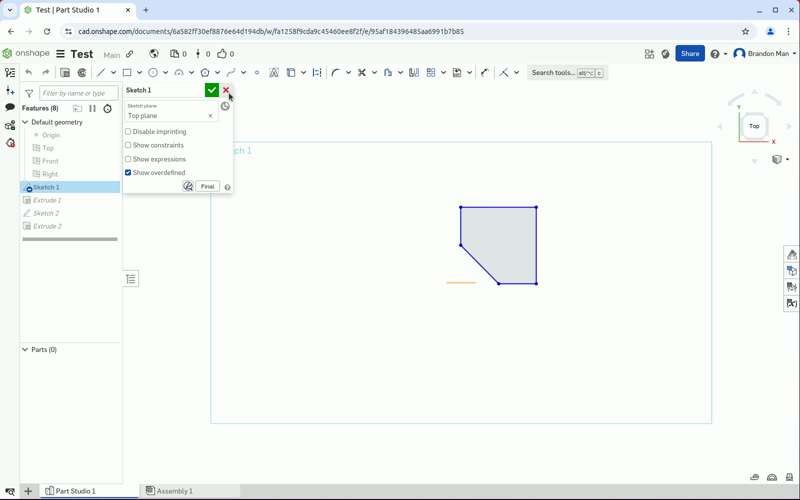
click(229, 92)
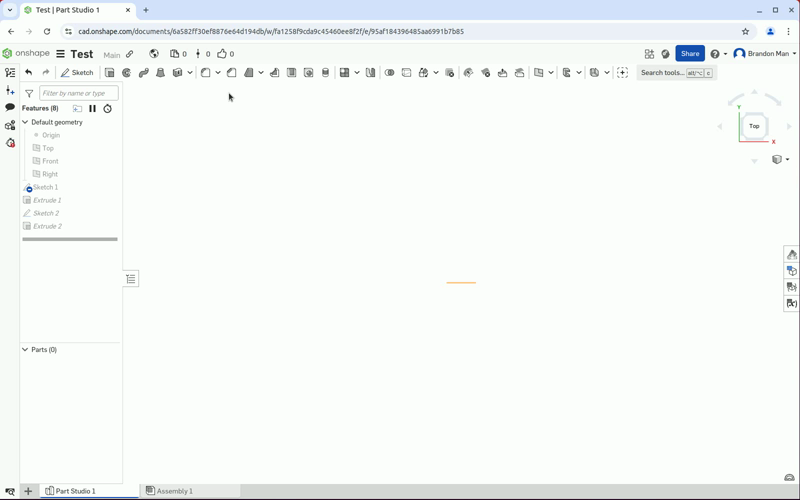
mouse_move(541, 75)
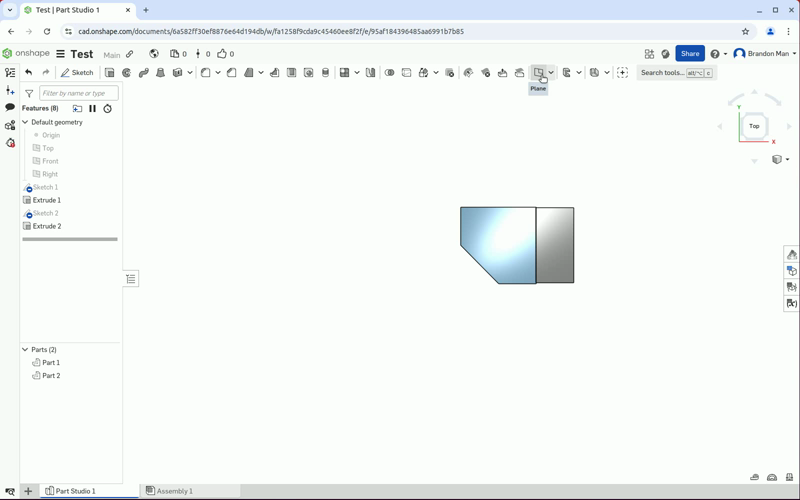
click(541, 75)
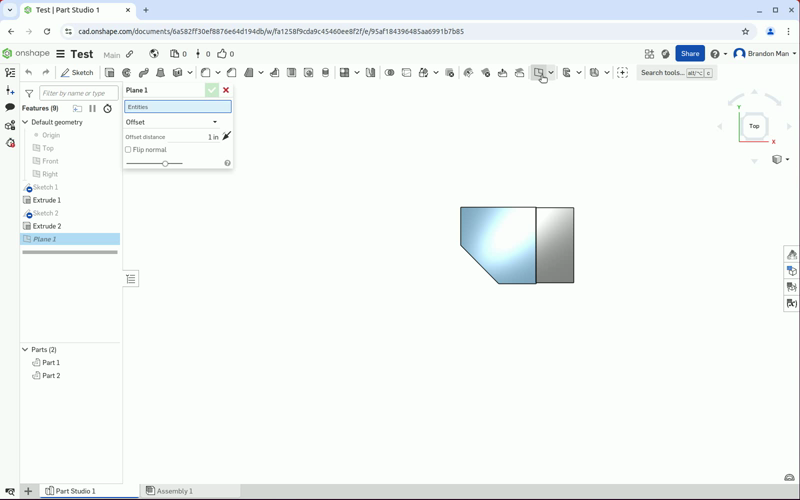
mouse_move(73, 150)
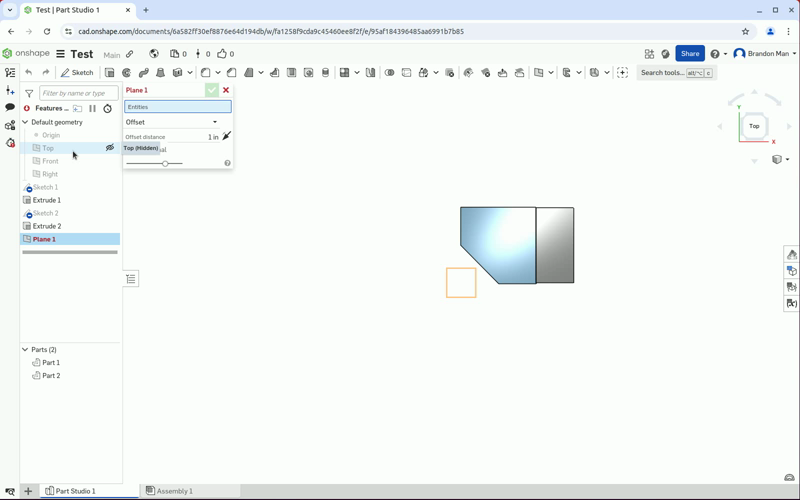
click(73, 150)
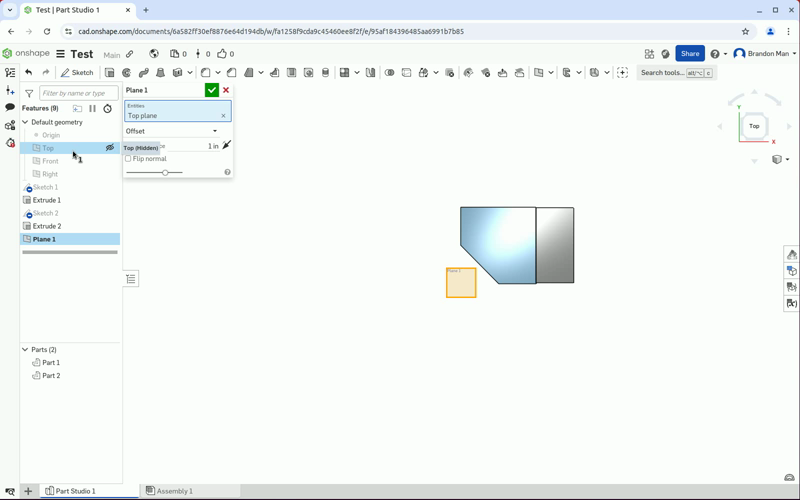
key(tab, 2)
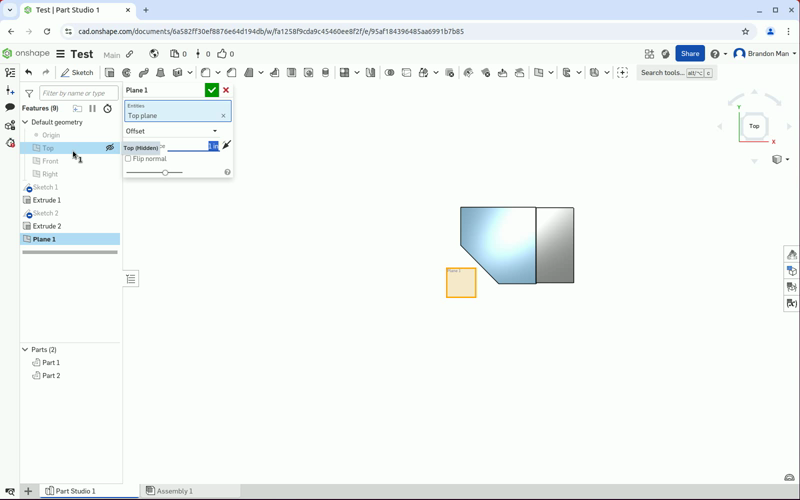
text(15.405)
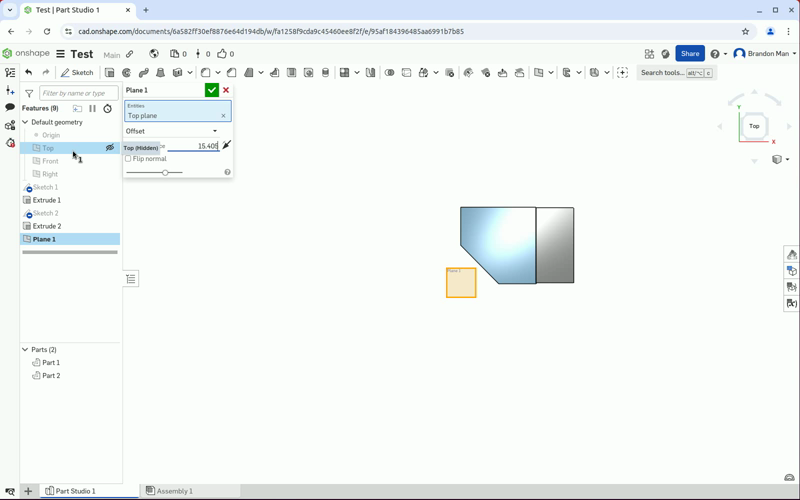
key(enter, 2)
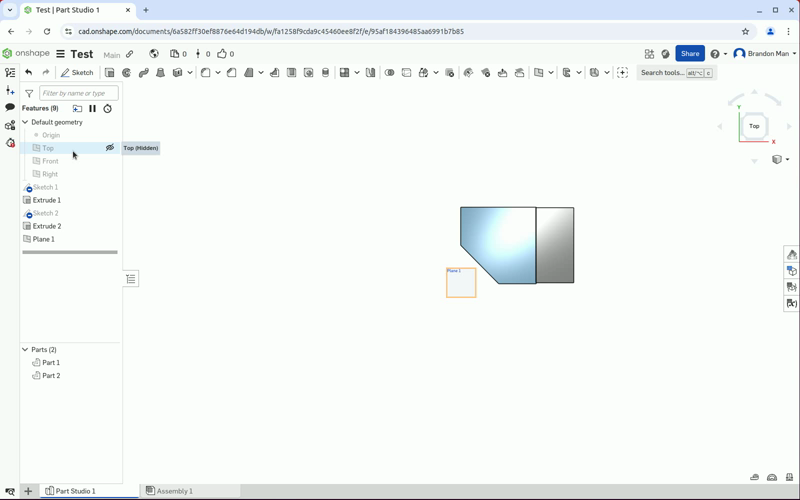
key(shift+s)
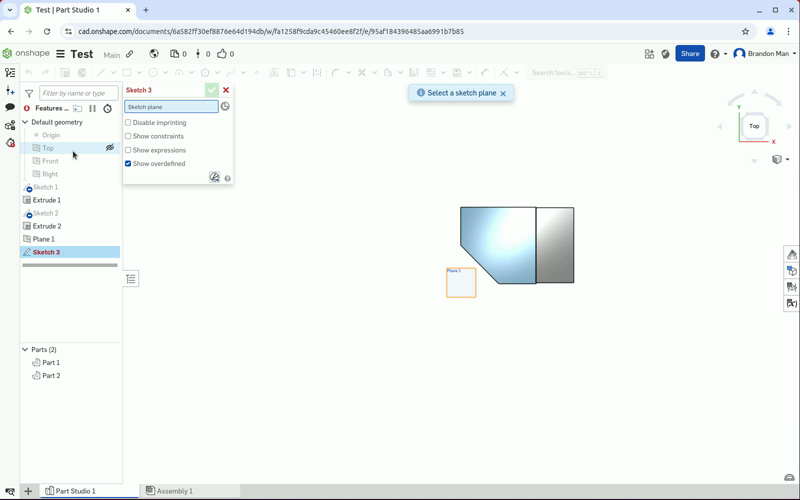
mouse_move(73, 241)
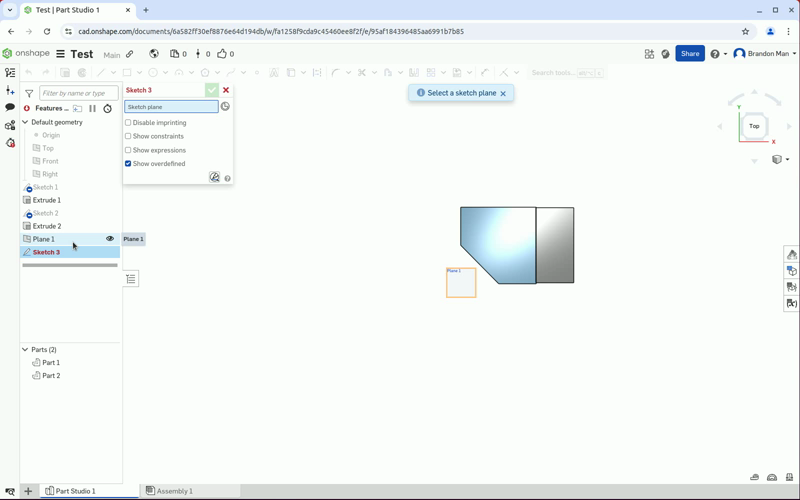
click(73, 241)
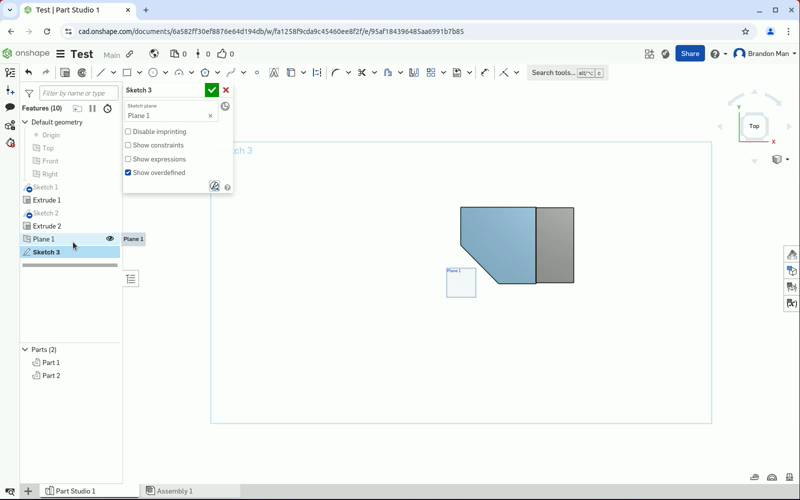
mouse_move(73, 352)
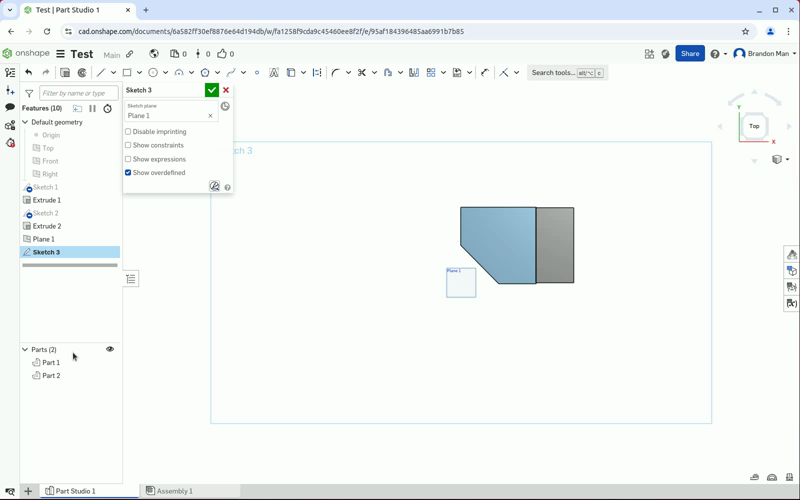
key(y)
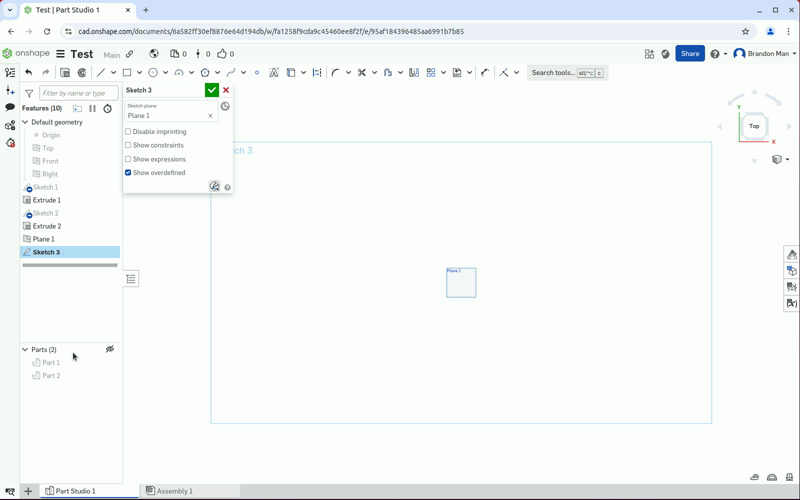
key(l)
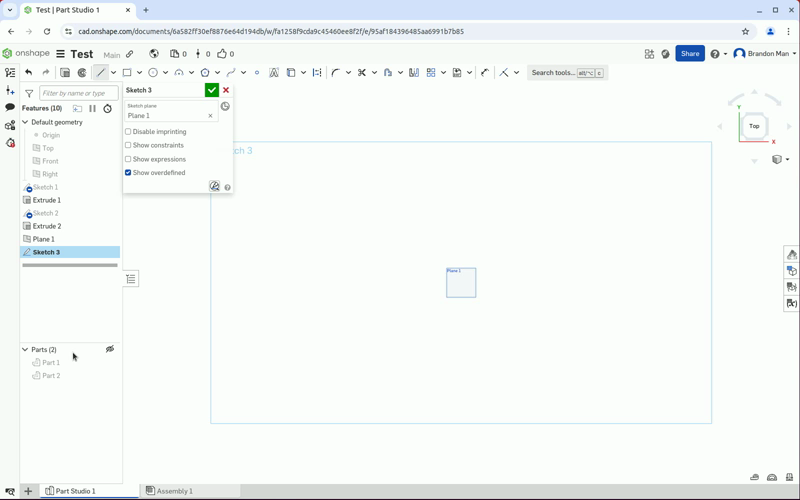
key_down(shift)
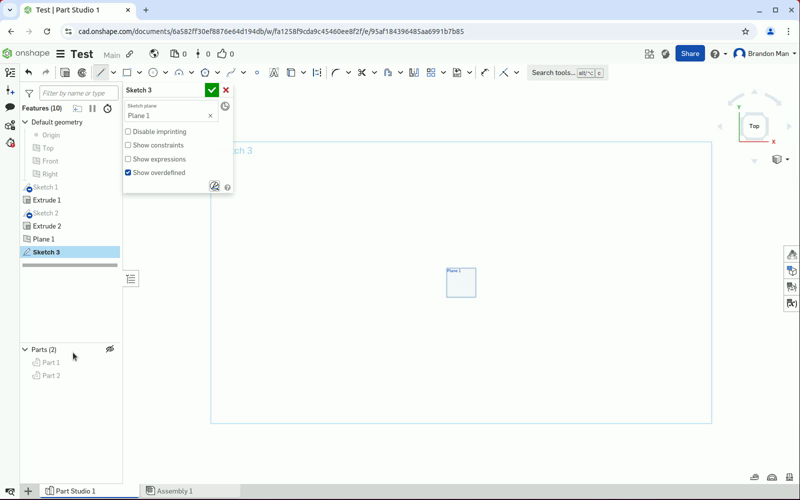
mouse_move(535, 282)
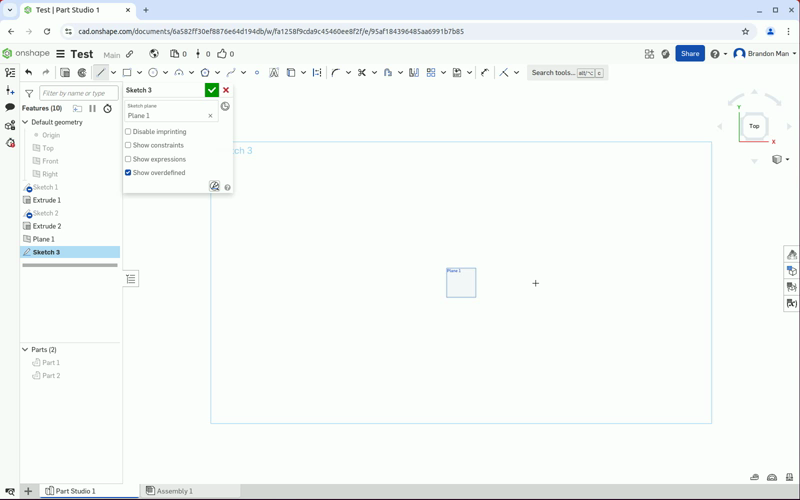
click(535, 282)
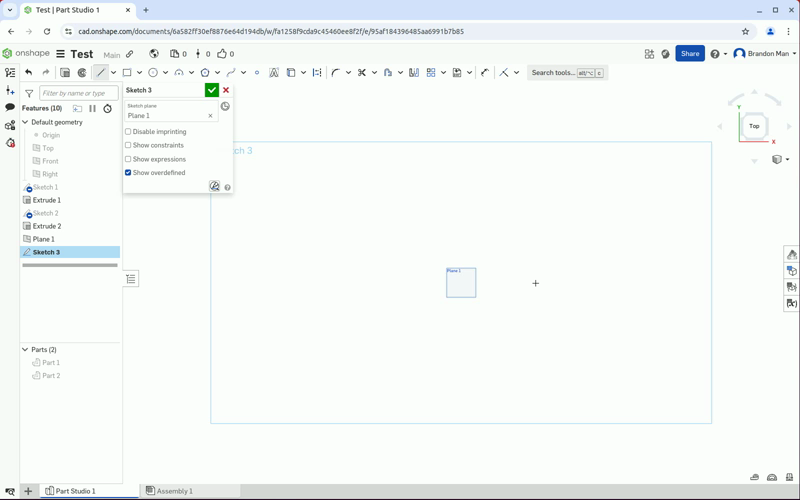
key_up(shift)
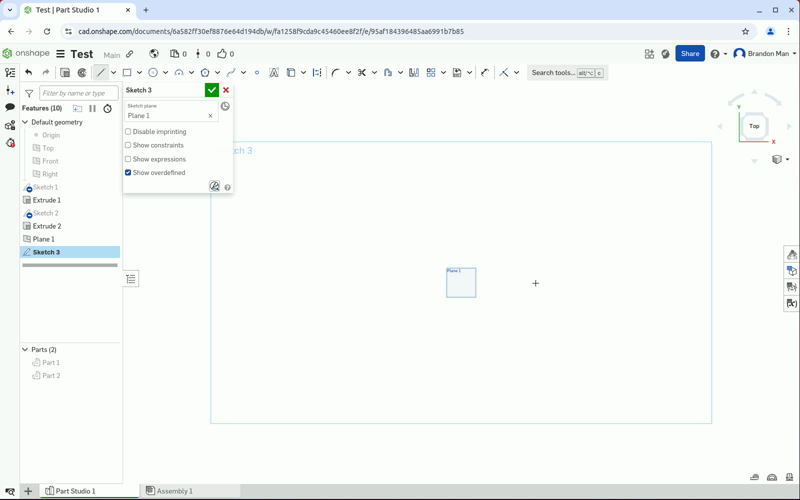
key_down(shift)
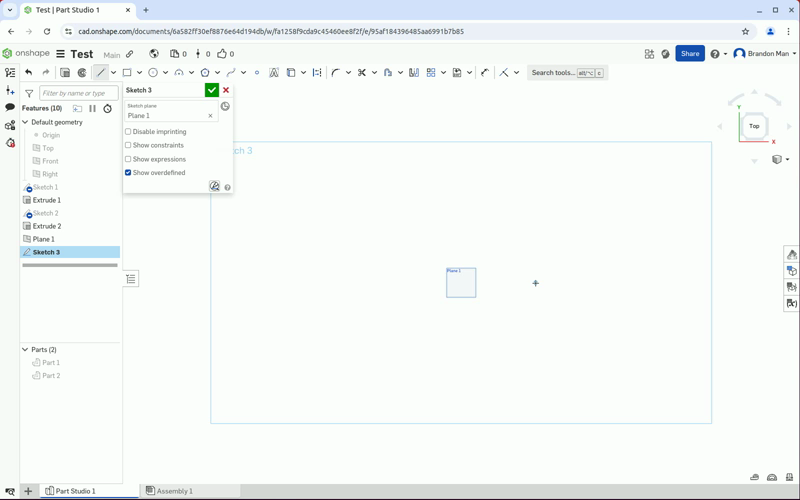
mouse_move(565, 282)
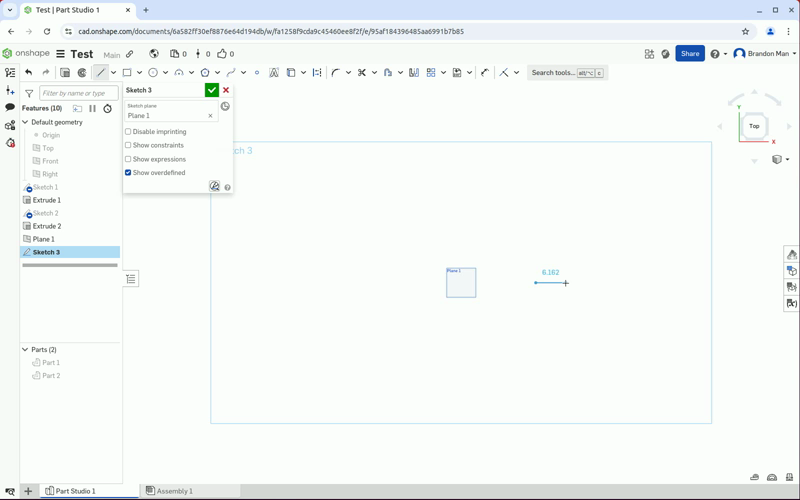
mouse_move(573, 282)
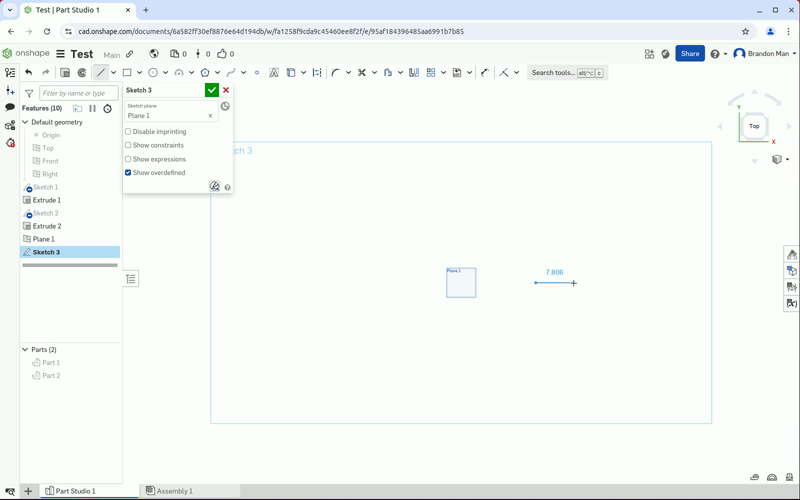
click(573, 282)
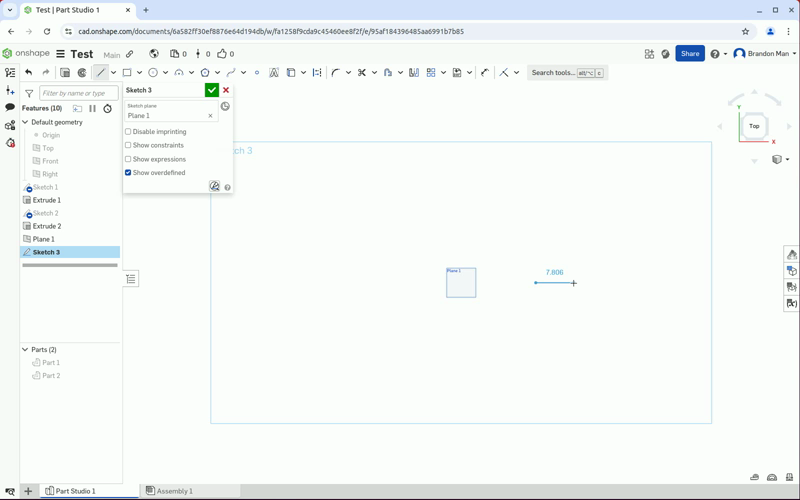
key_up(shift)
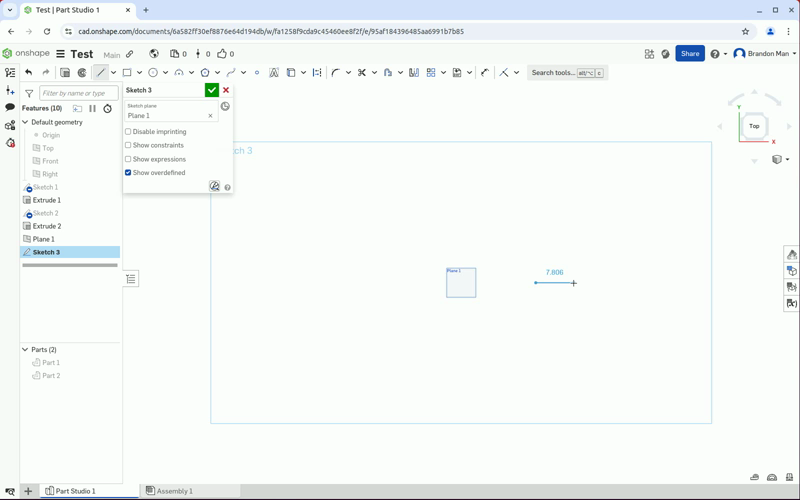
key_down(shift)
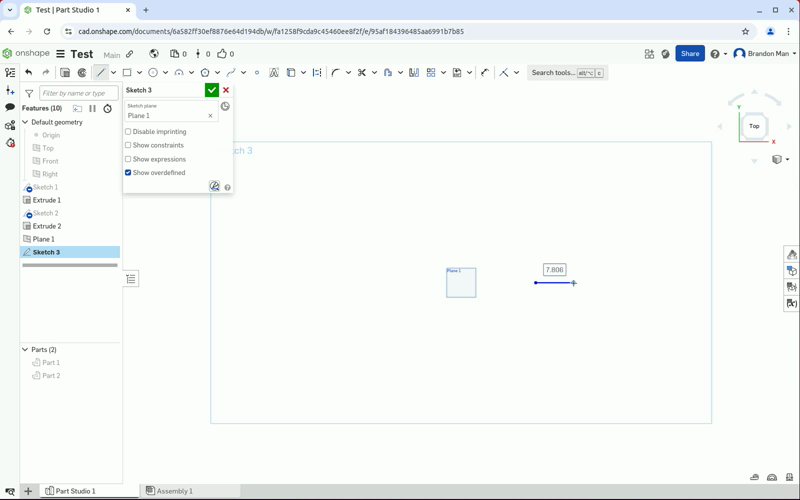
mouse_move(573, 207)
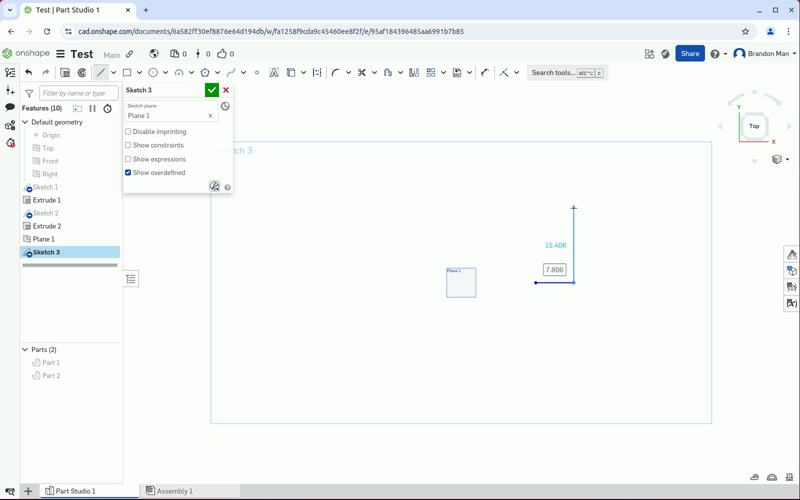
click(573, 207)
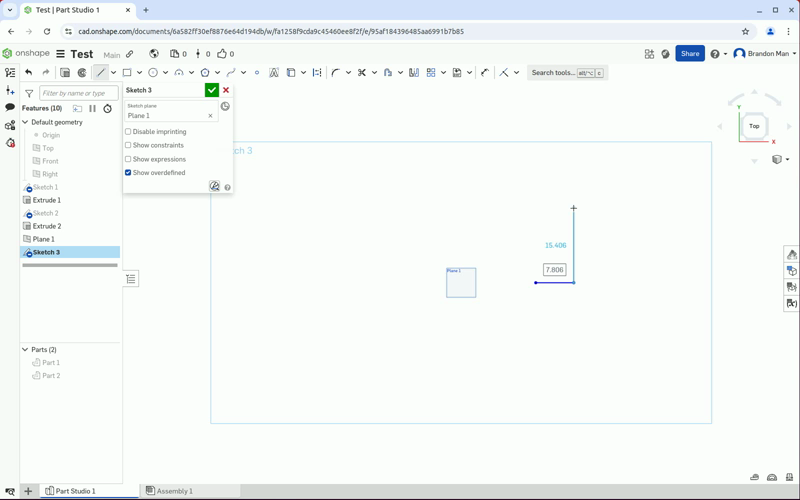
key_up(shift)
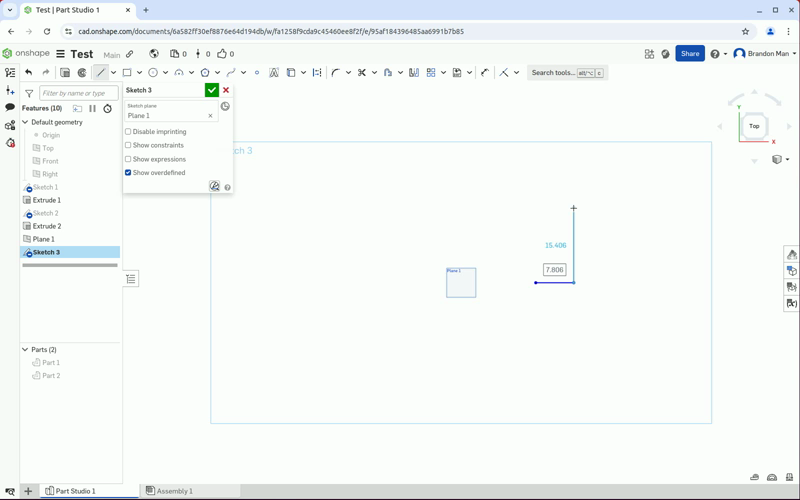
key_down(shift)
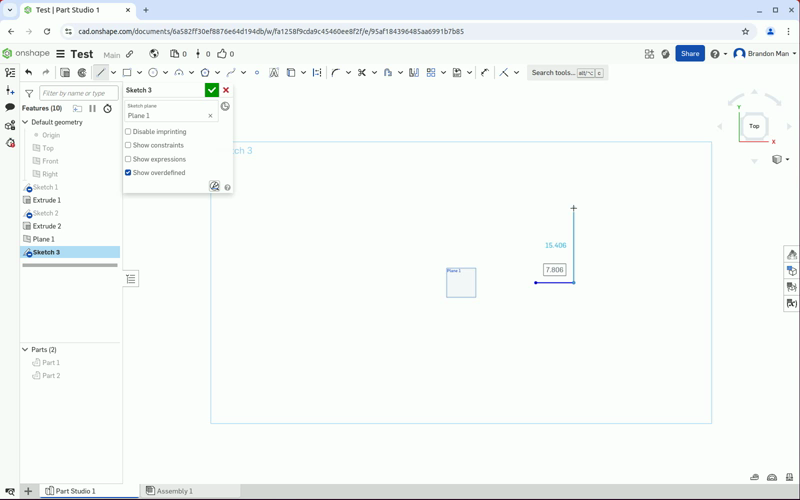
mouse_move(589, 207)
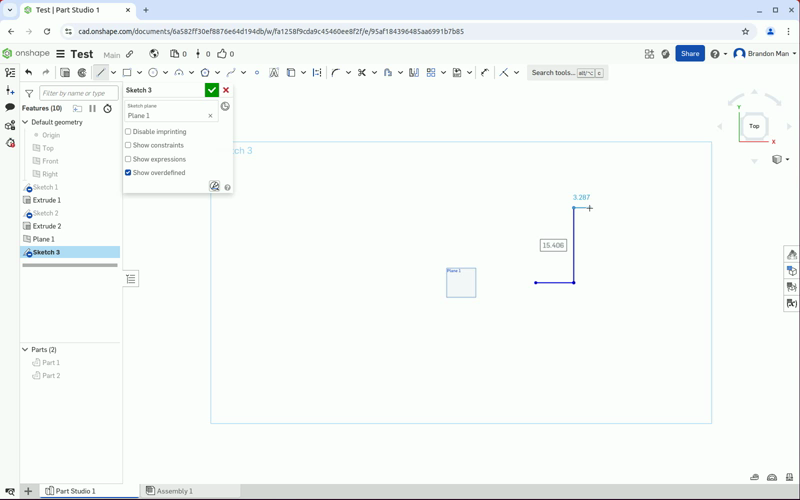
mouse_move(535, 207)
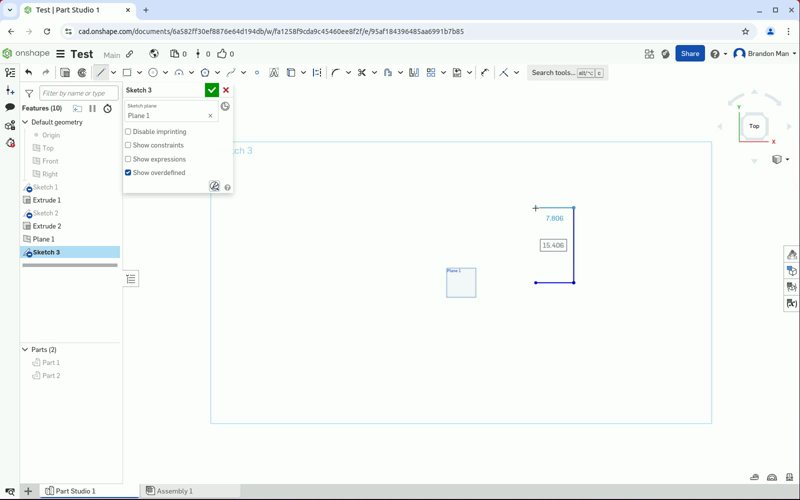
click(535, 207)
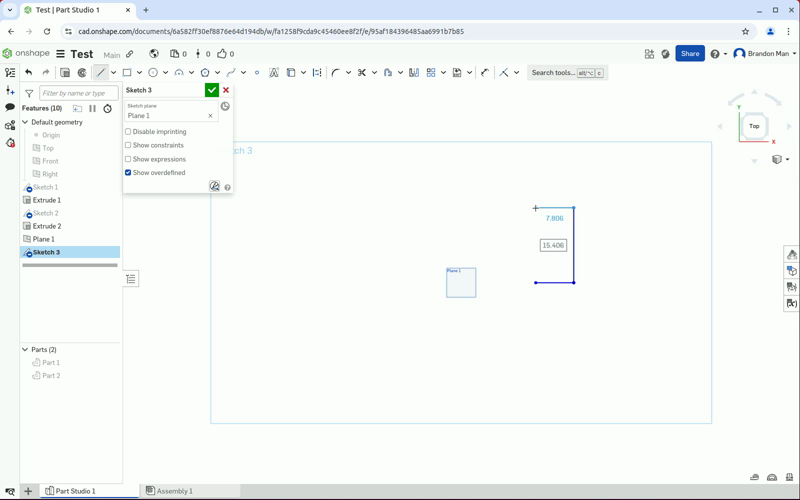
key_up(shift)
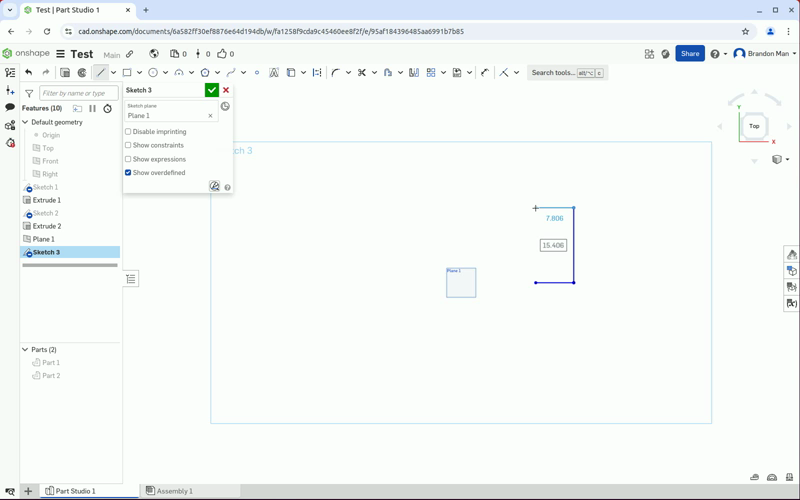
key_down(shift)
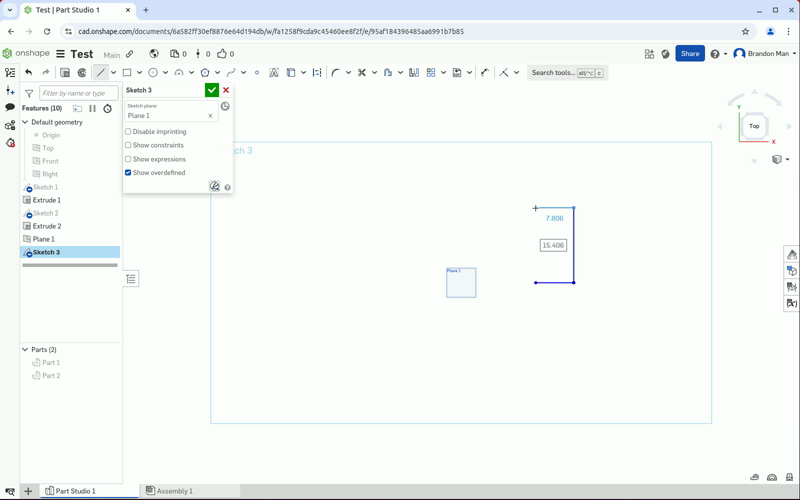
mouse_move(535, 282)
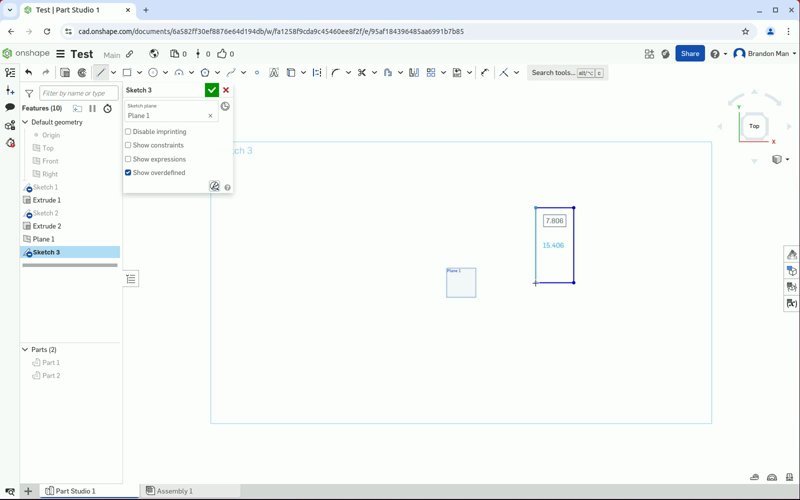
key_up(shift)
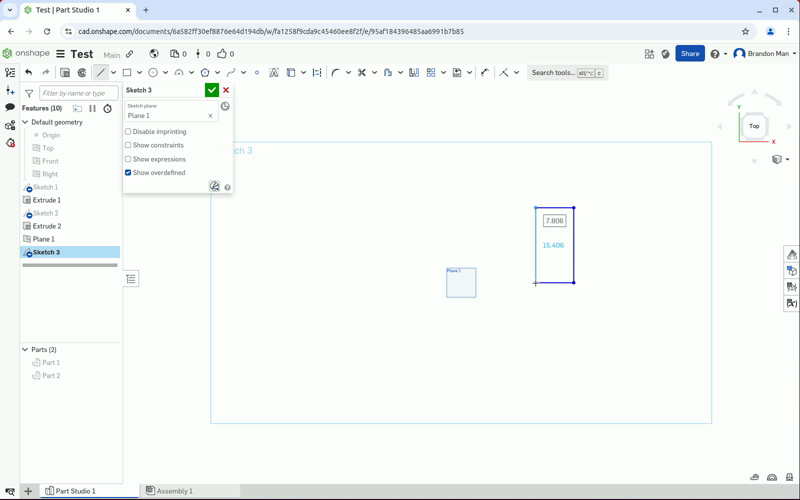
click(535, 282)
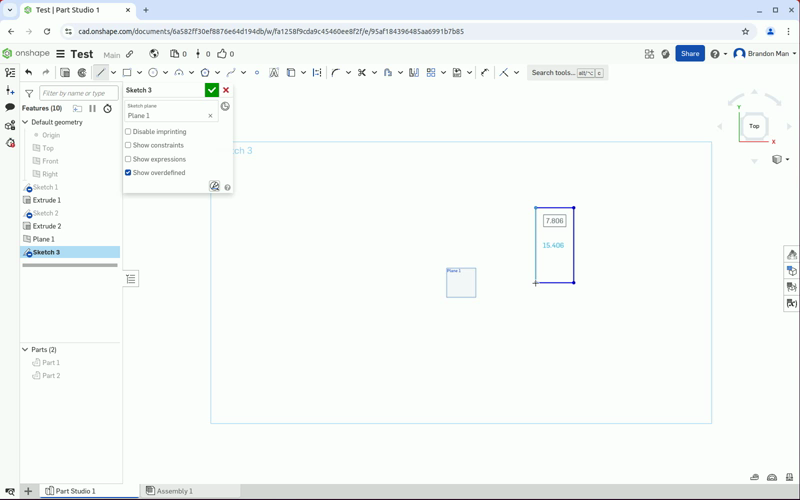
key(esc)
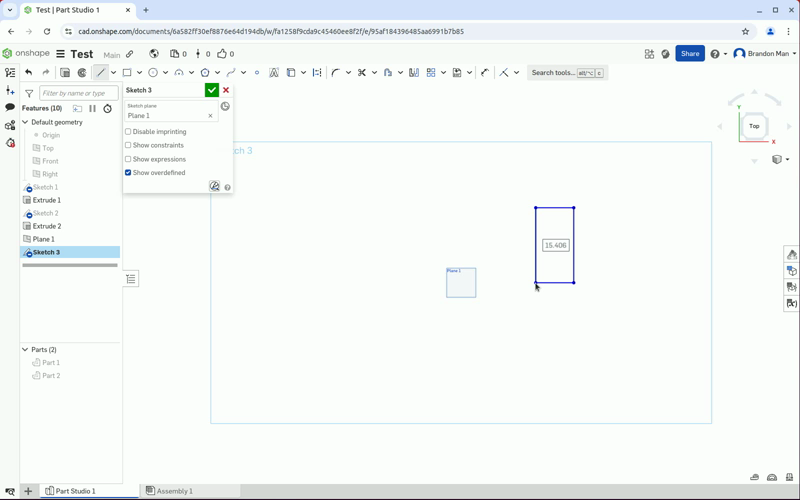
mouse_move(553, 219)
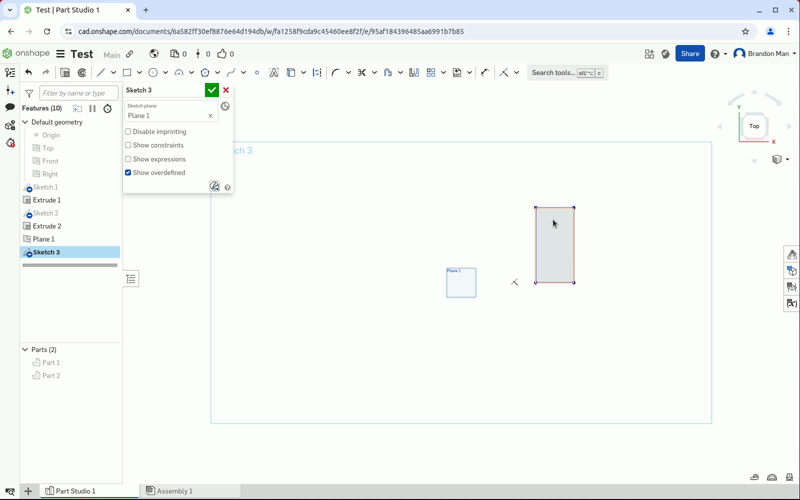
click(553, 219)
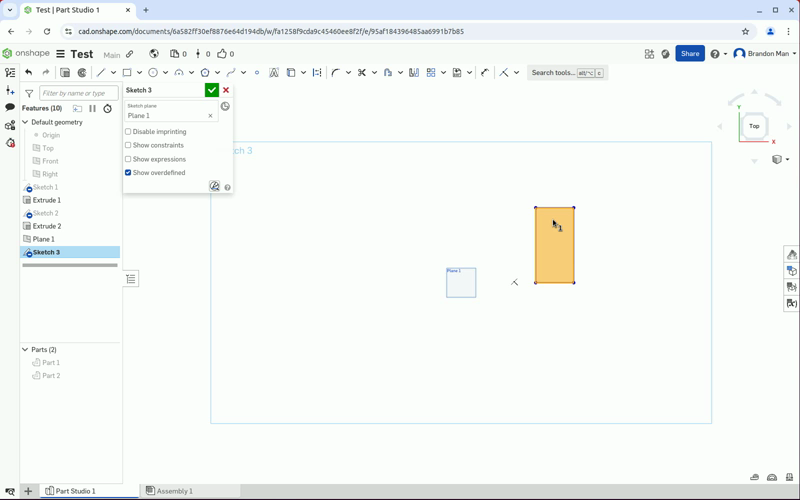
mouse_move(73, 352)
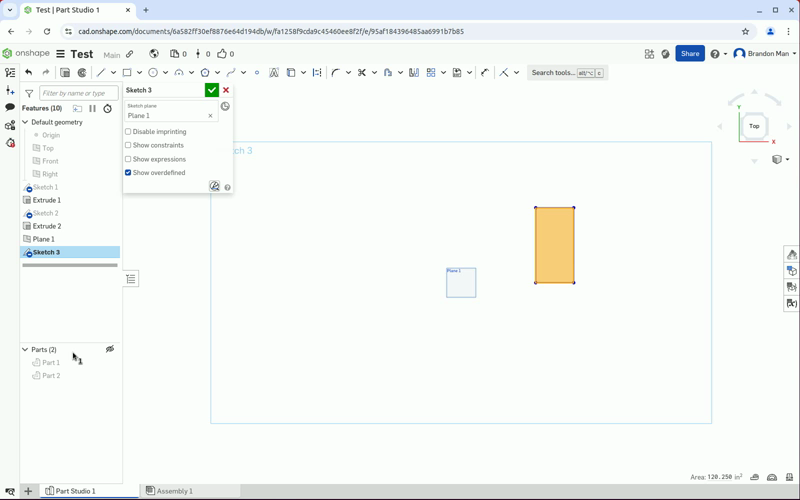
key(shift+y)
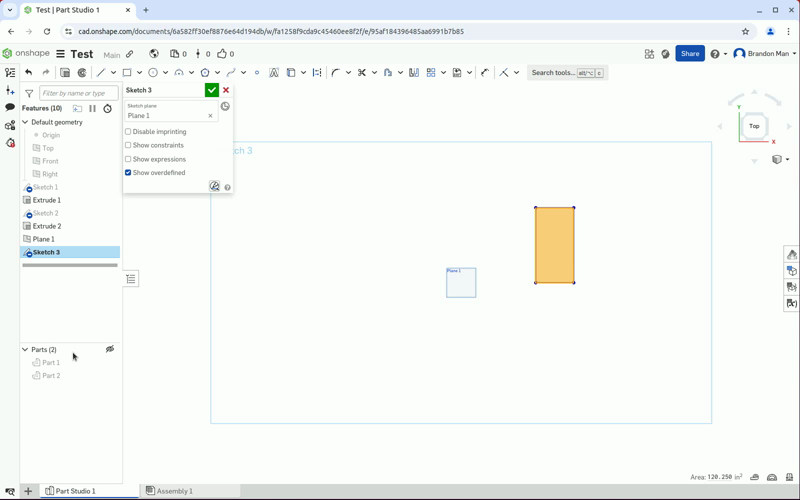
key(shift+e)
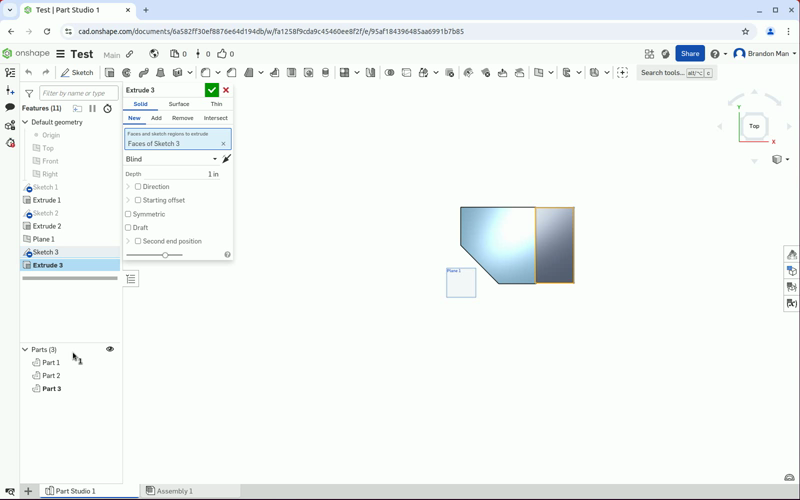
mouse_move(143, 106)
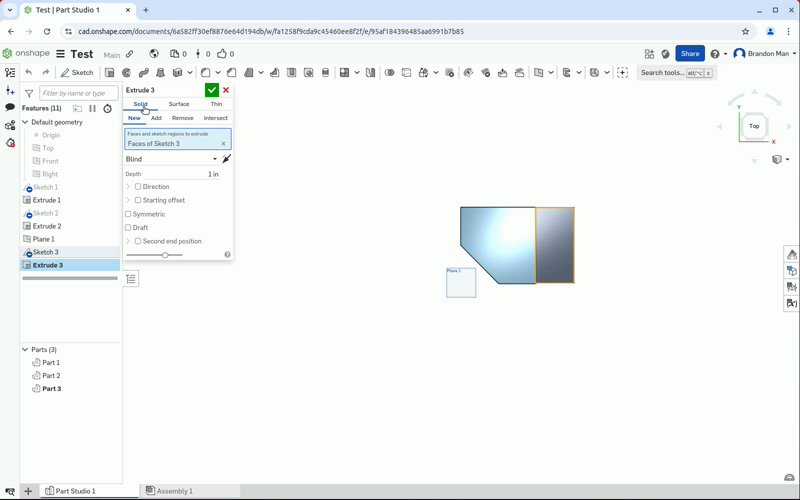
click(143, 106)
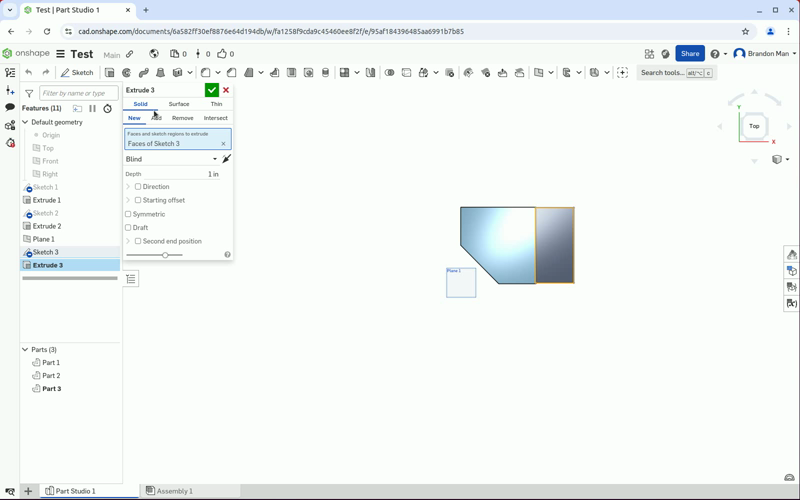
mouse_move(186, 120)
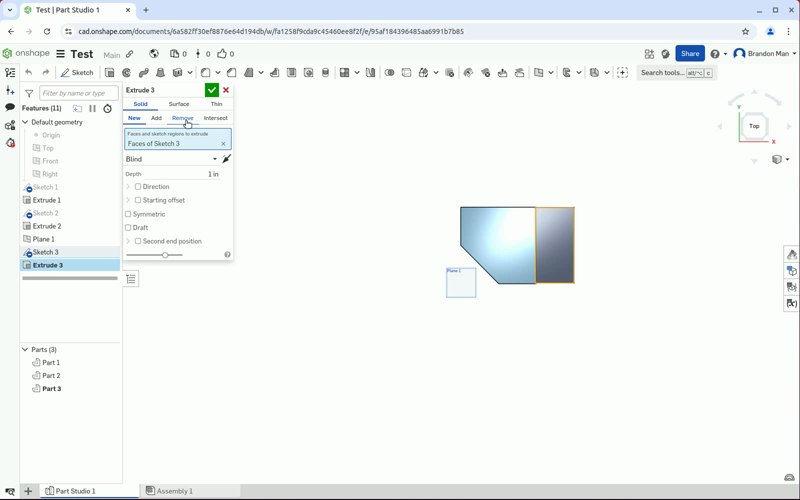
click(186, 120)
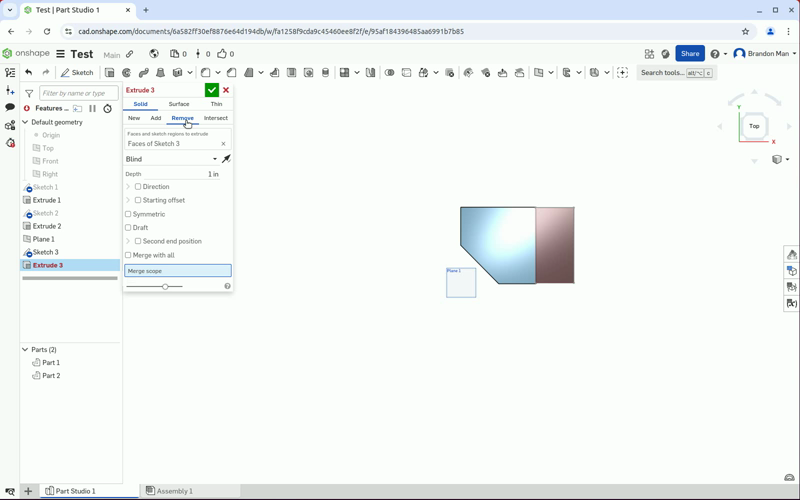
key(tab, 4)
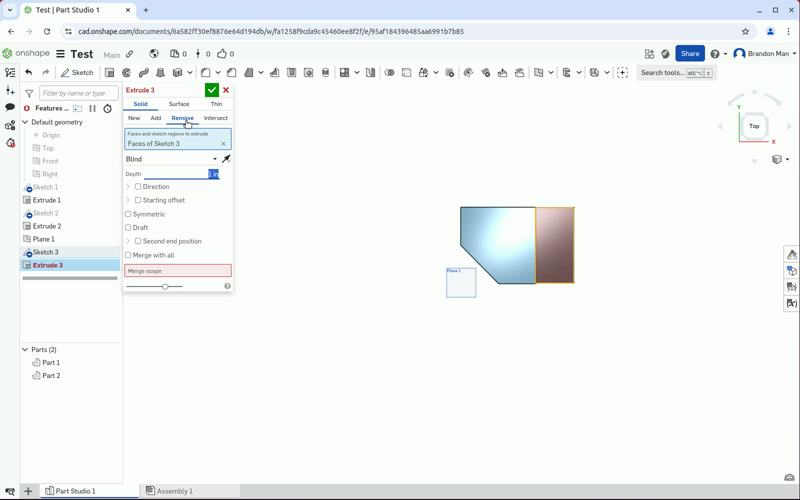
text(7.703)
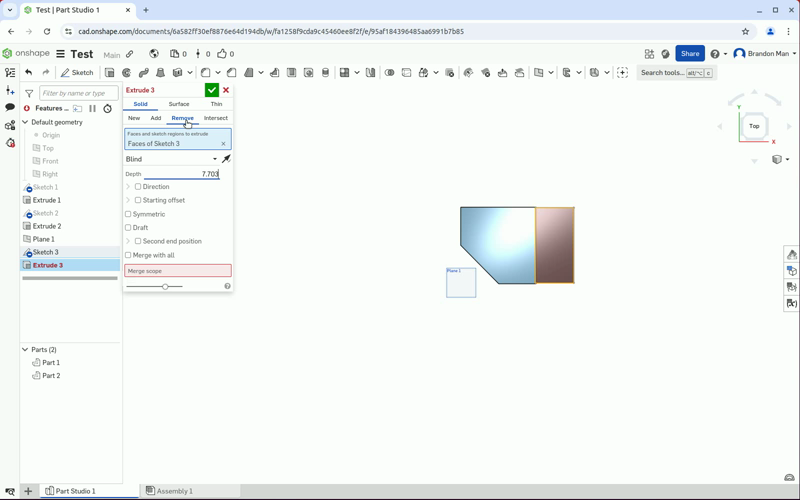
key(tab, 6)
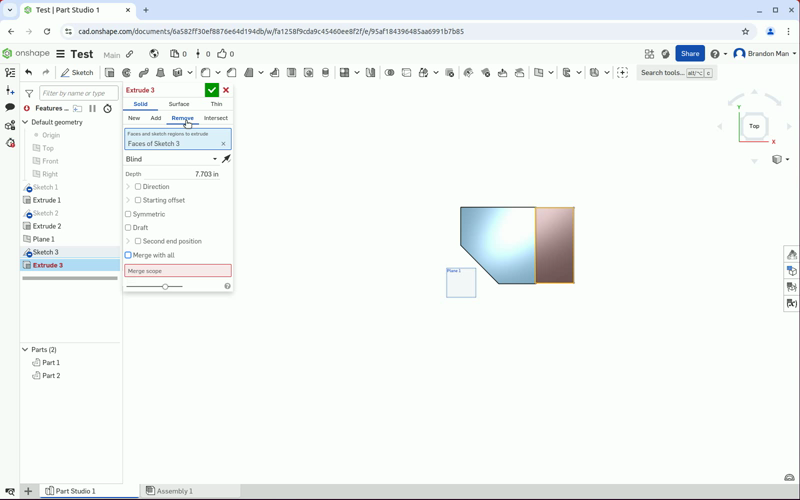
key(space)
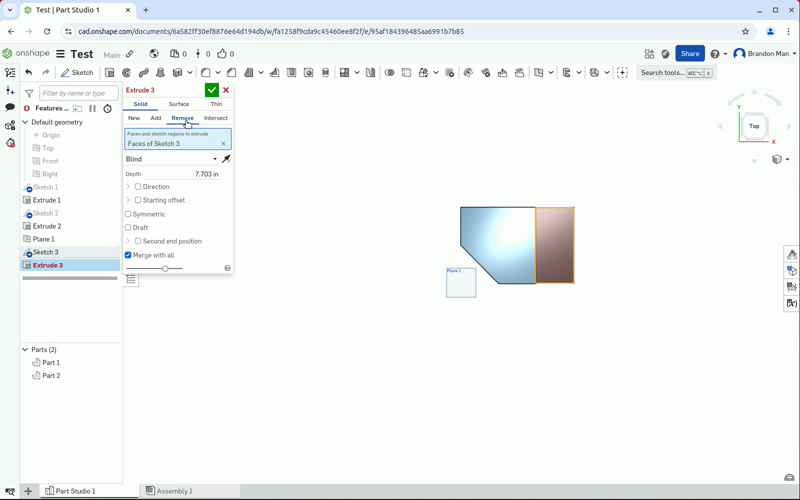
key(enter)
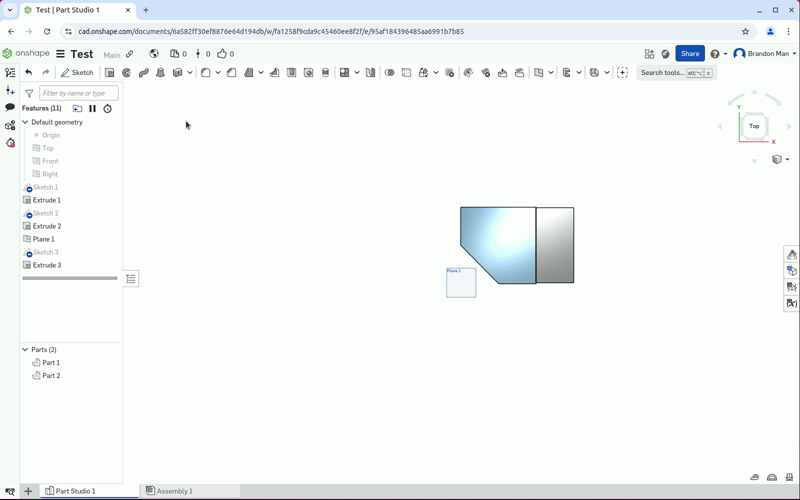
key(shift+h)
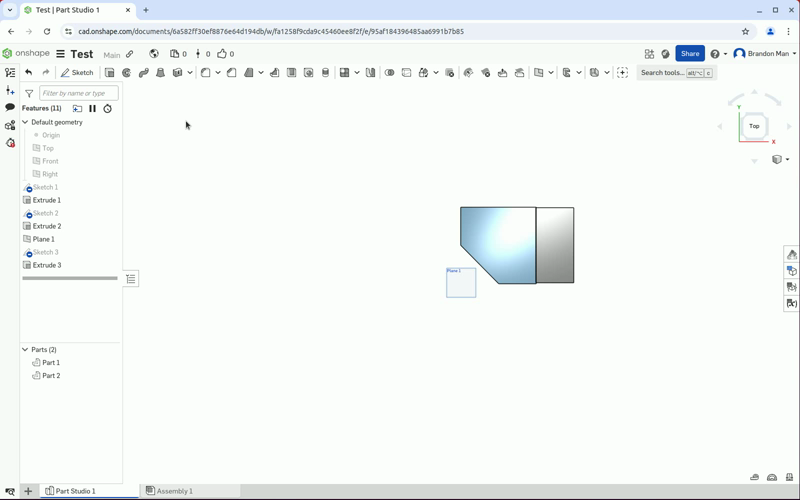
key(shift+h)
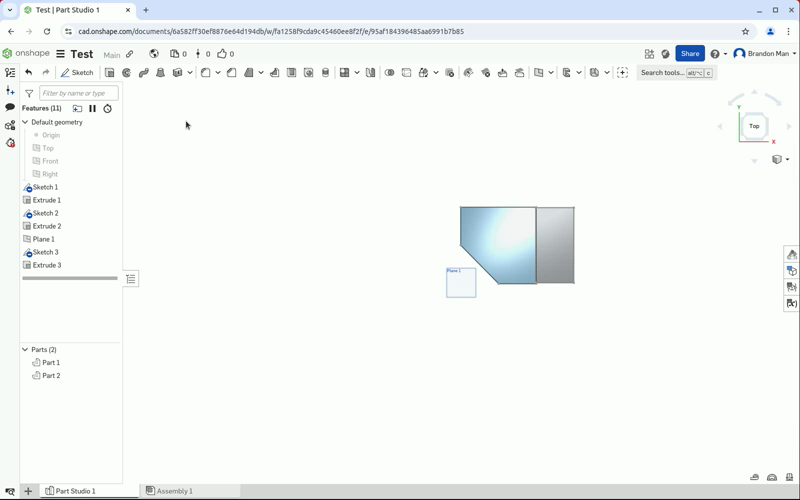
key(shift+7)
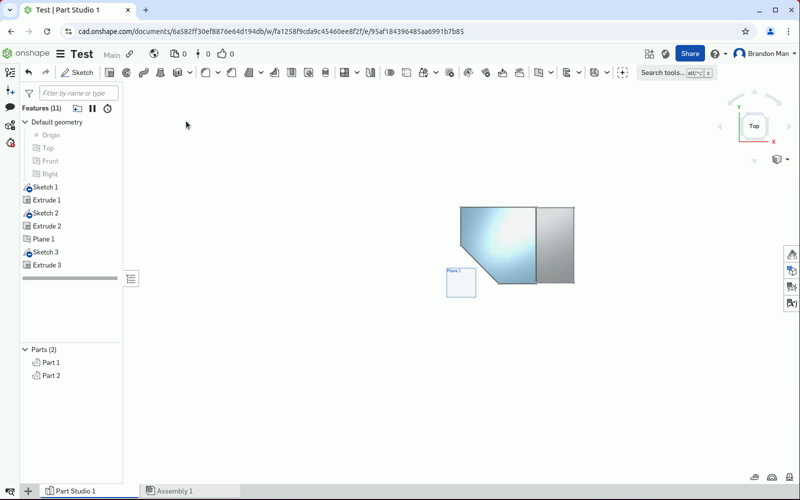
key(up, 3)
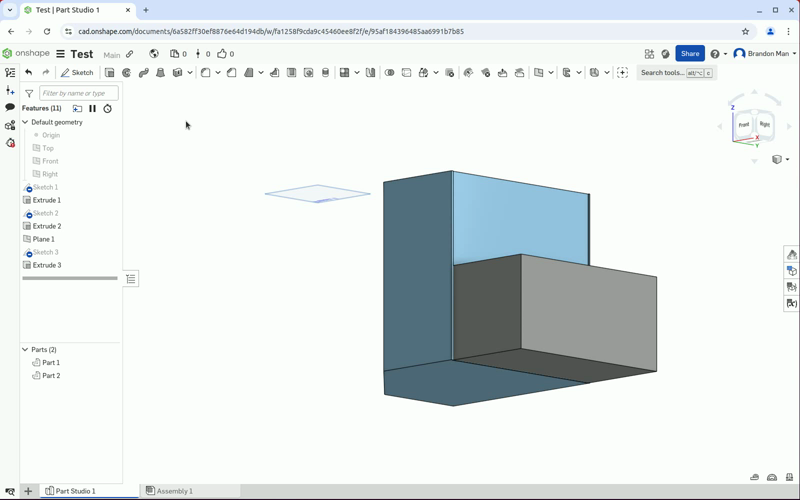
key(left, 3)
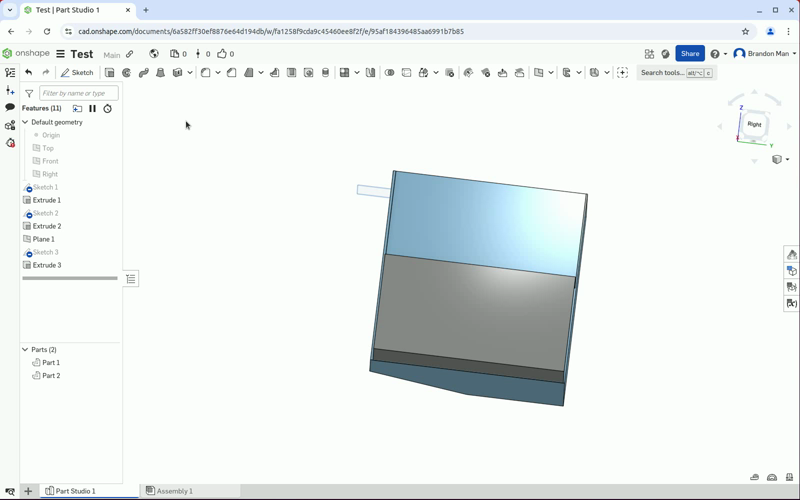
key(right, 3)
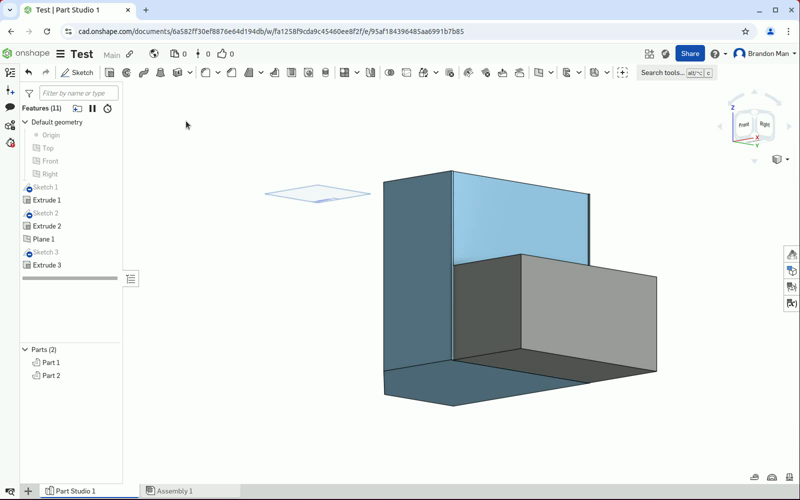
key(down, 3)
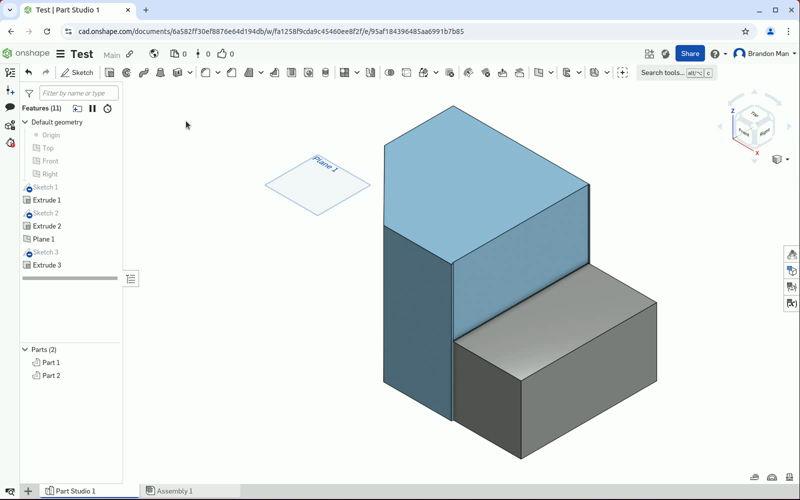
mouse_move(73, 189)
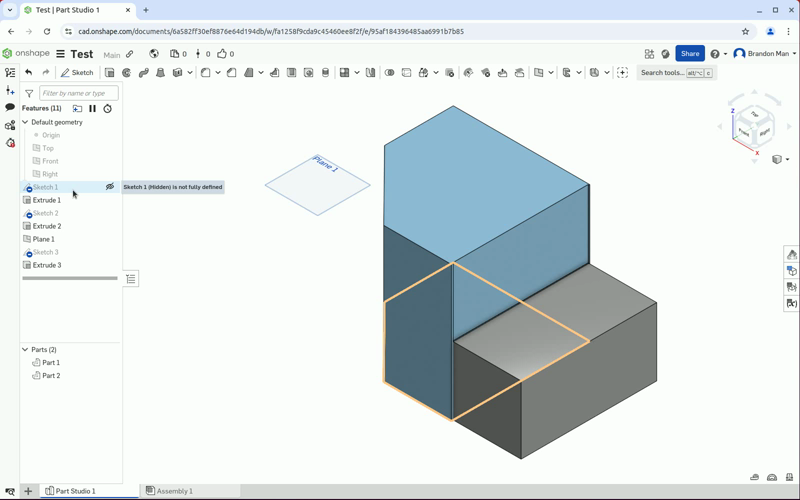
click(73, 189)